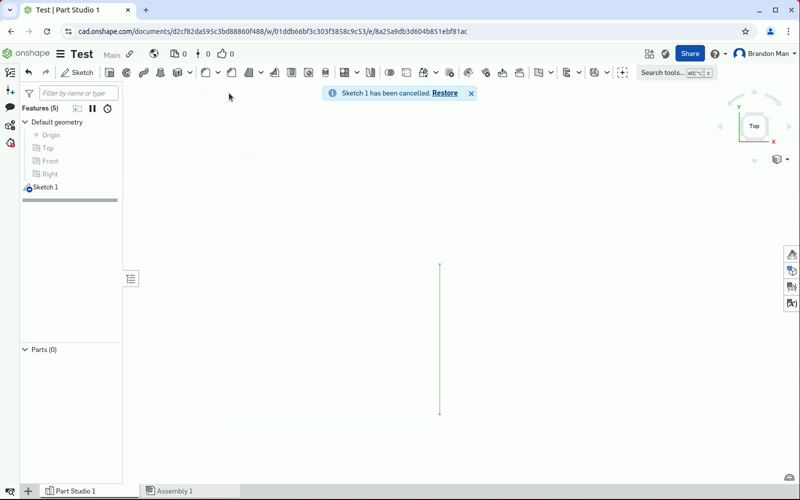
key(shift+h)
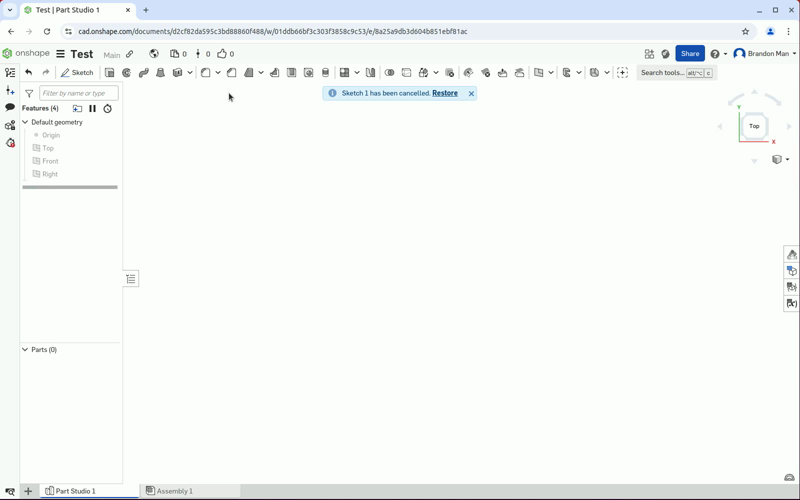
mouse_move(73, 352)
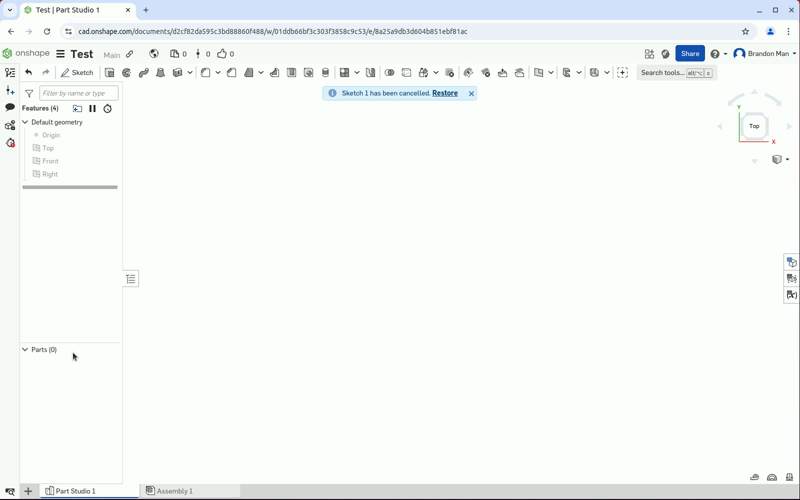
key(y)
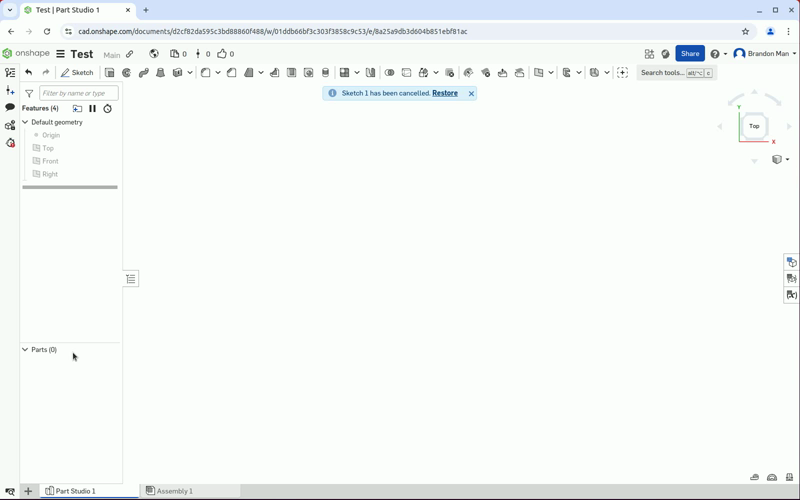
key(shift+p)
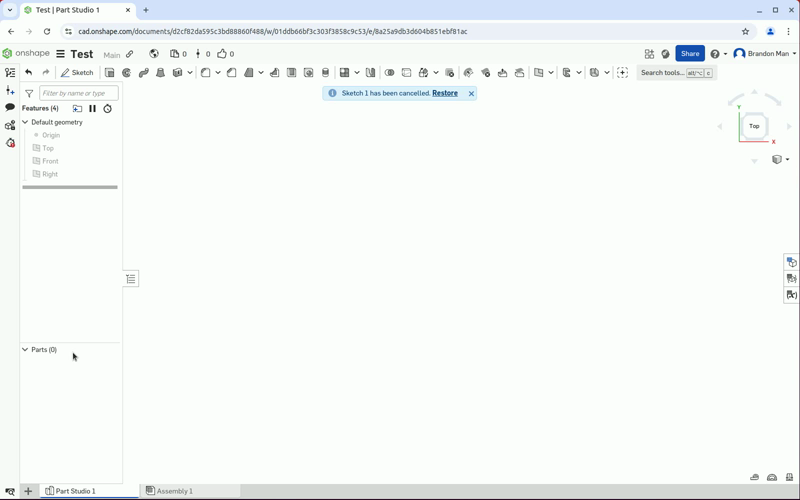
key(space)
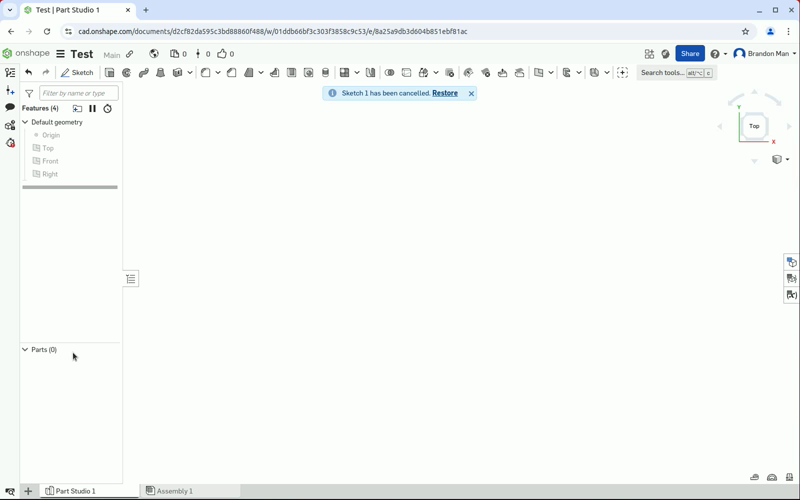
key_down(shift)
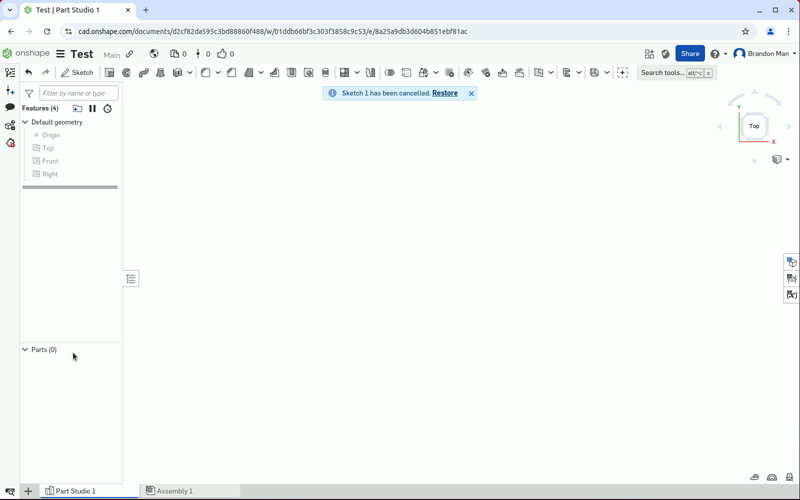
key(up)
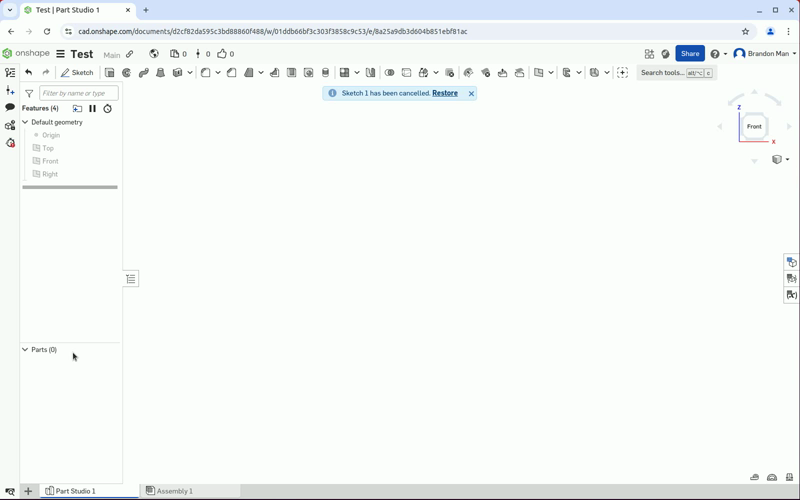
key_up(shift)
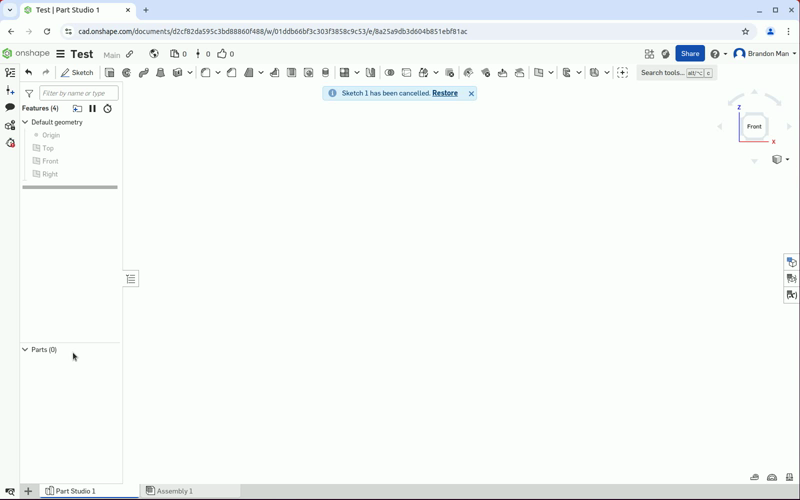
key(space)
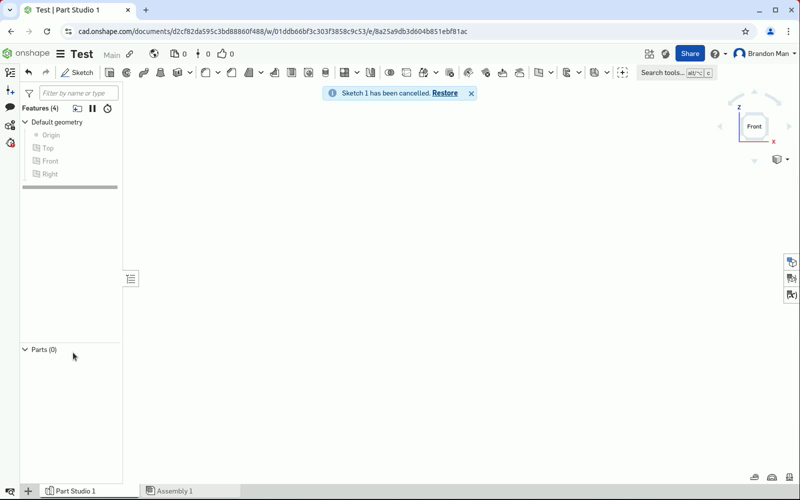
key_down(shift)
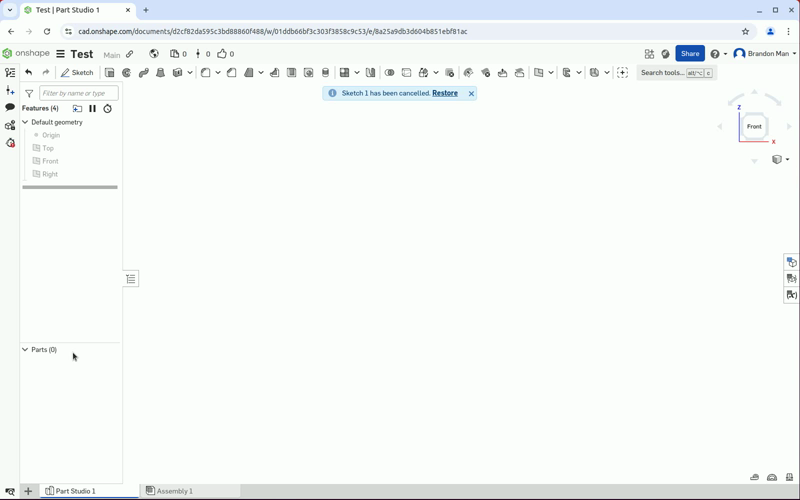
key(left)
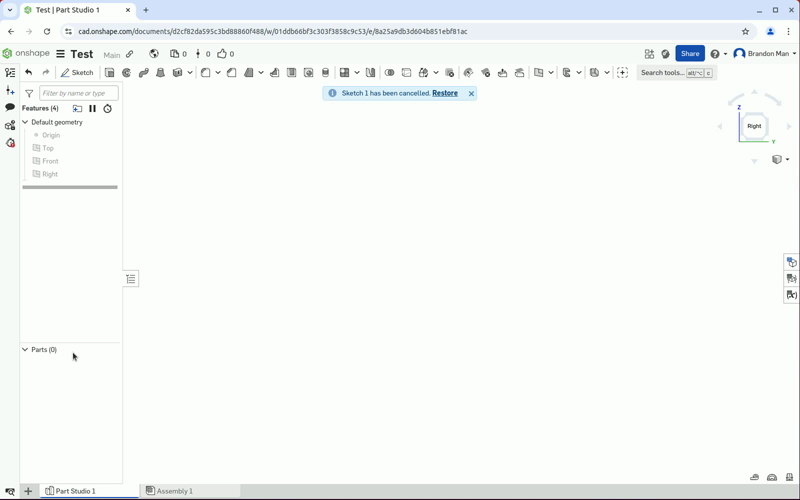
key_up(shift)
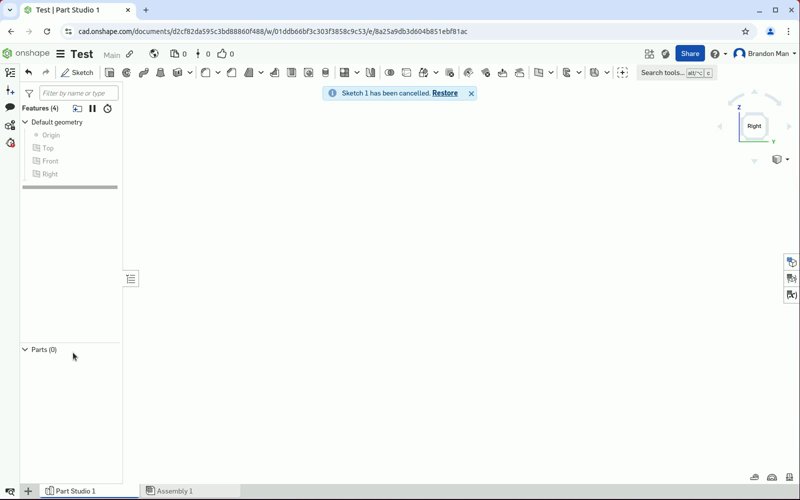
mouse_move(73, 352)
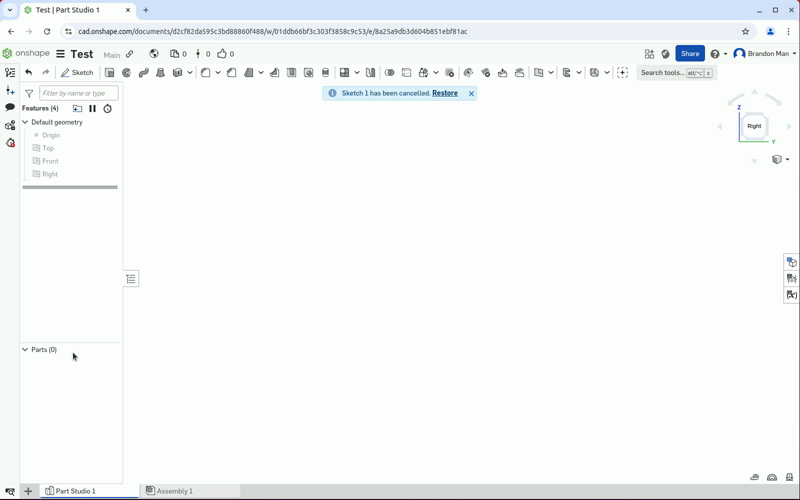
key(shift+y)
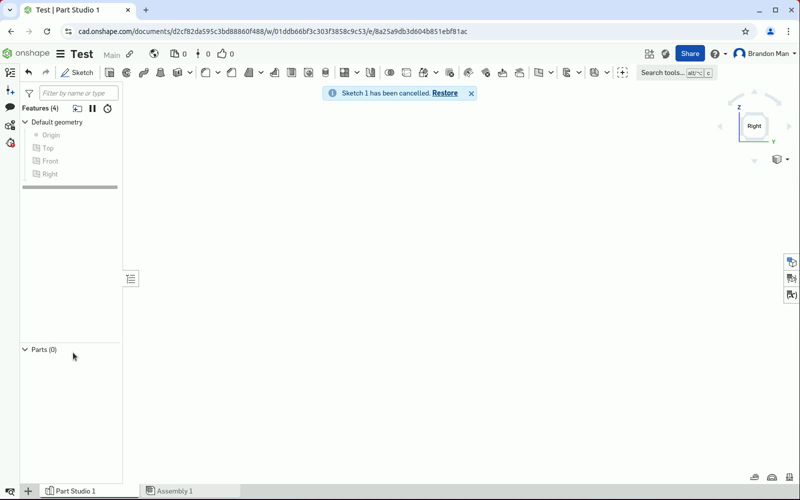
key(shift+s)
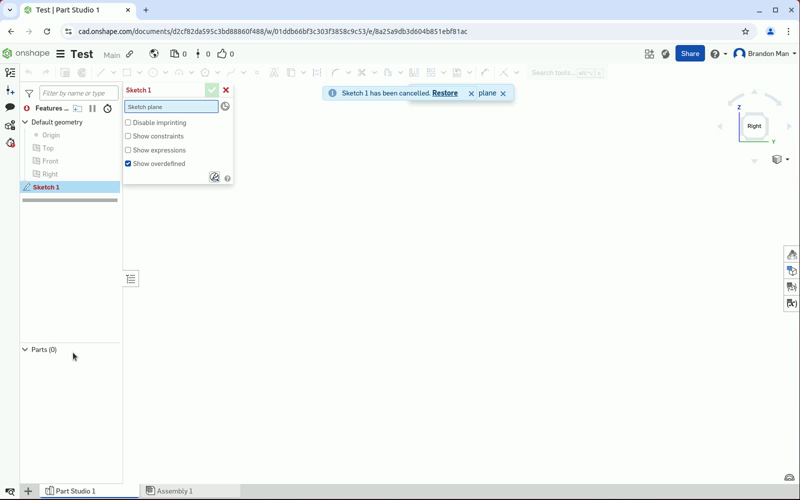
mouse_move(73, 176)
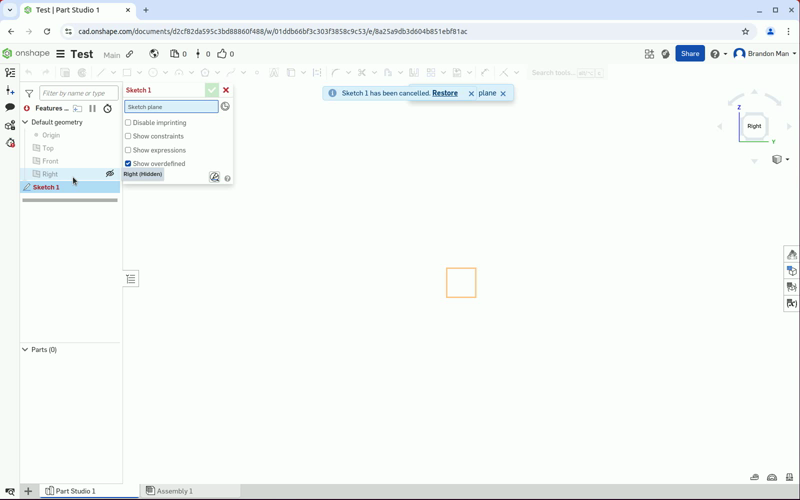
click(73, 176)
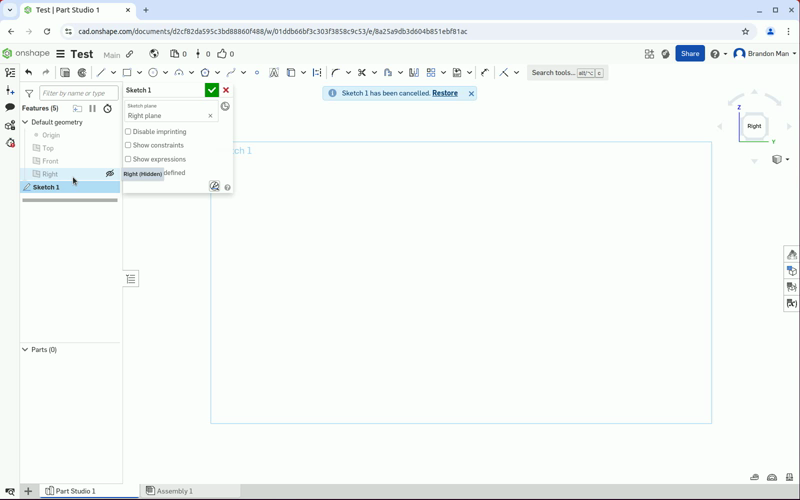
mouse_move(73, 352)
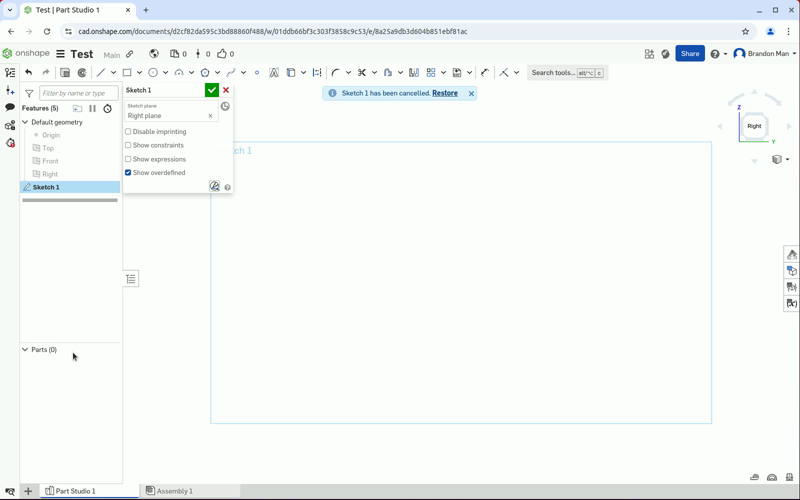
key(y)
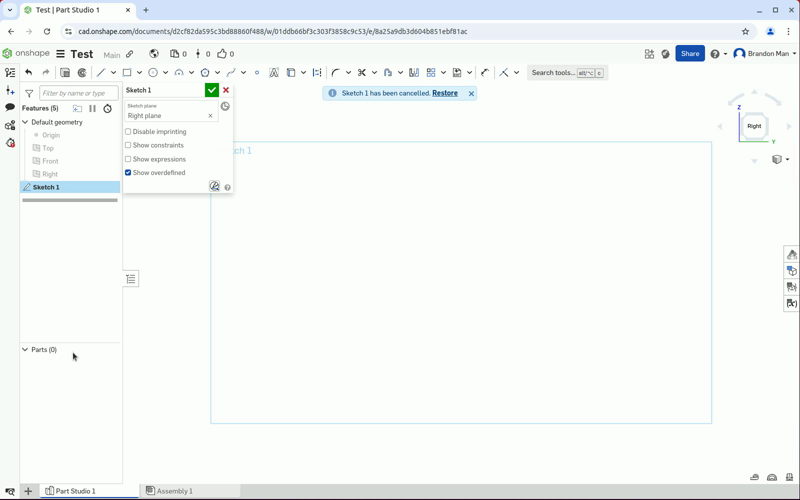
key(l)
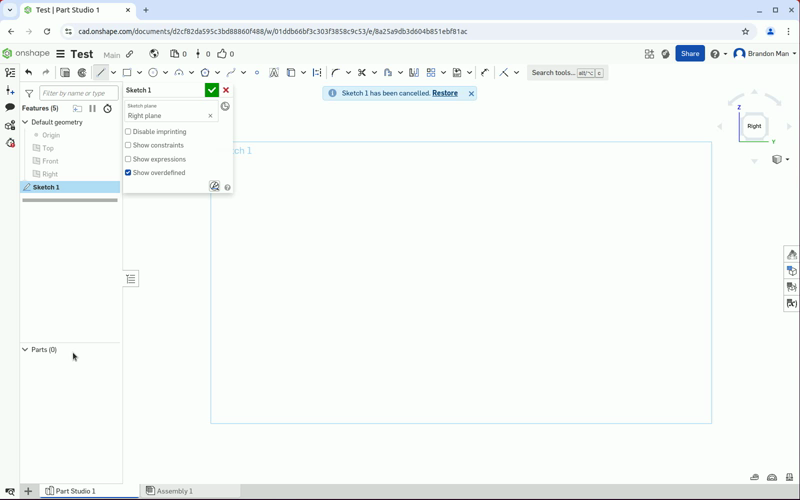
key_down(shift)
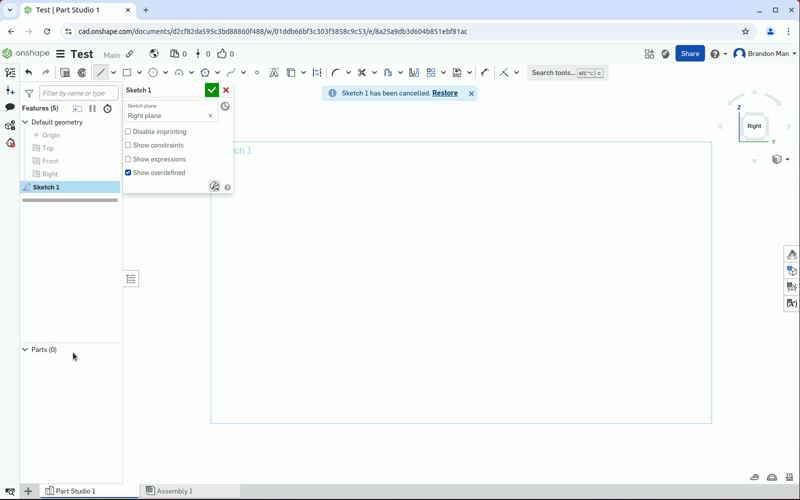
mouse_move(348, 282)
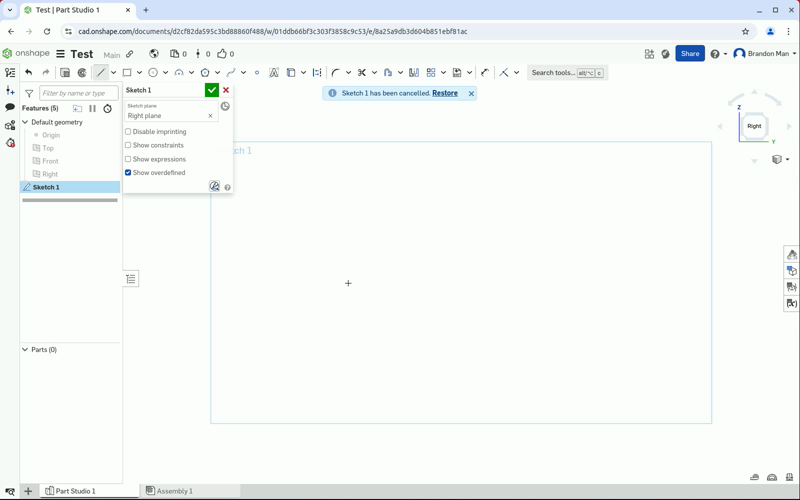
click(348, 282)
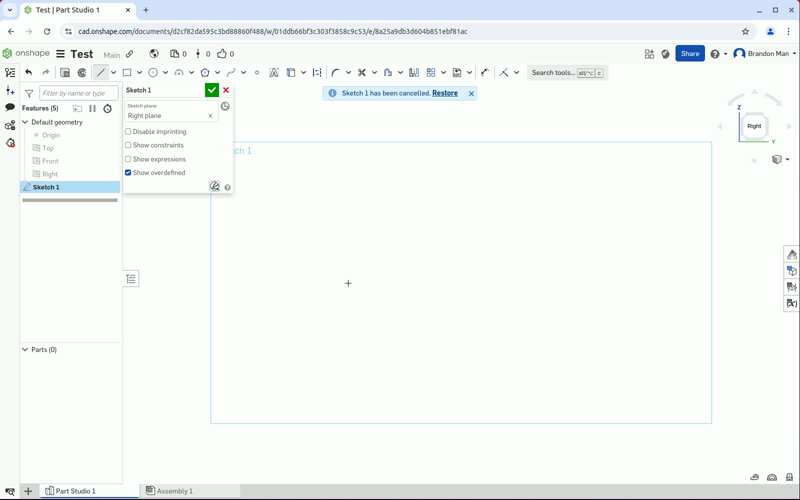
key_up(shift)
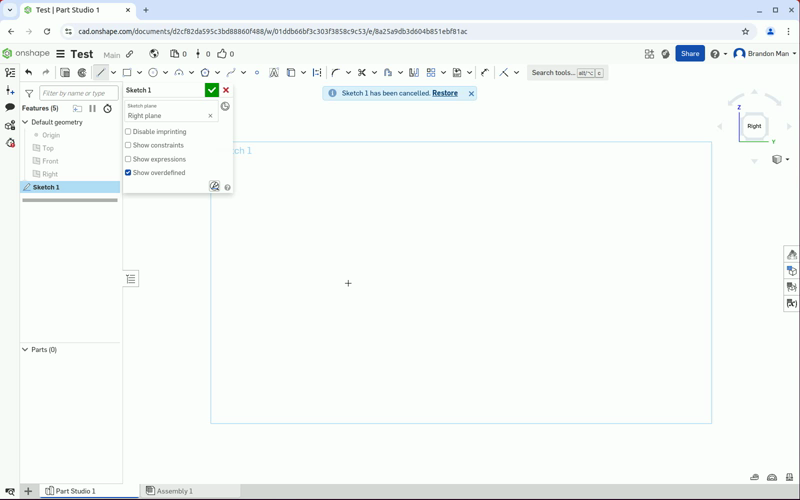
key_down(shift)
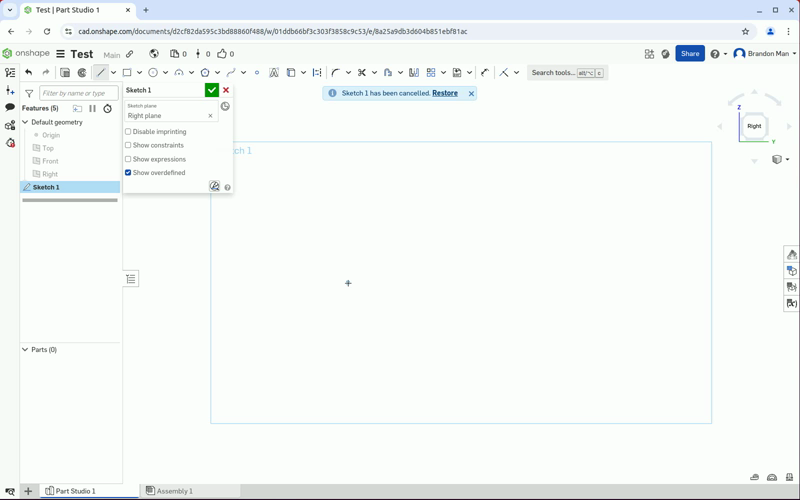
mouse_move(572, 282)
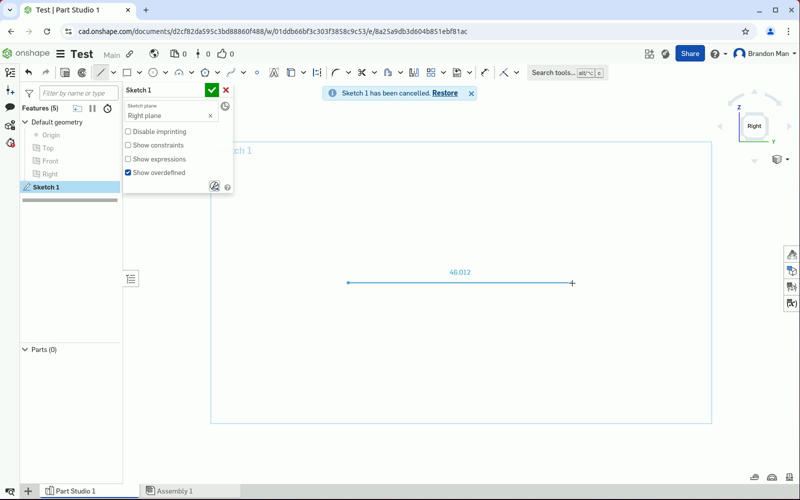
click(572, 282)
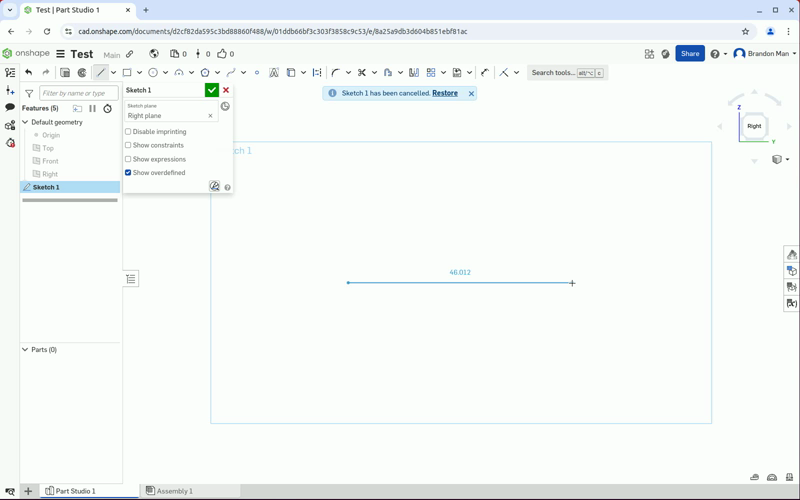
key_up(shift)
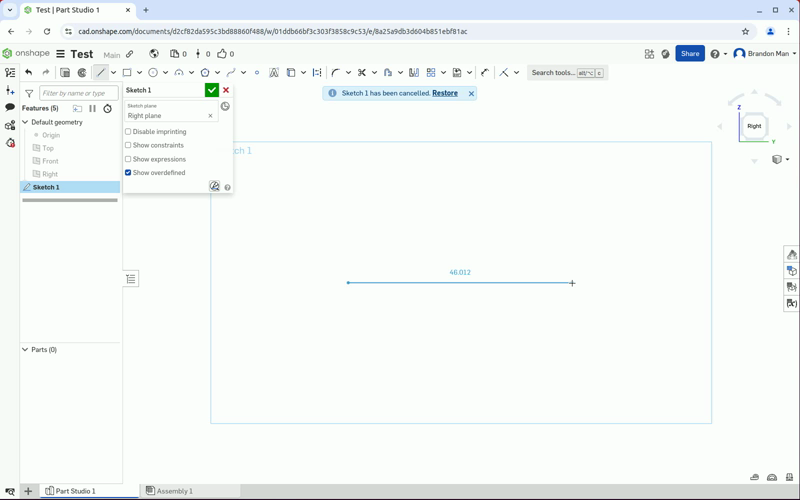
key_down(shift)
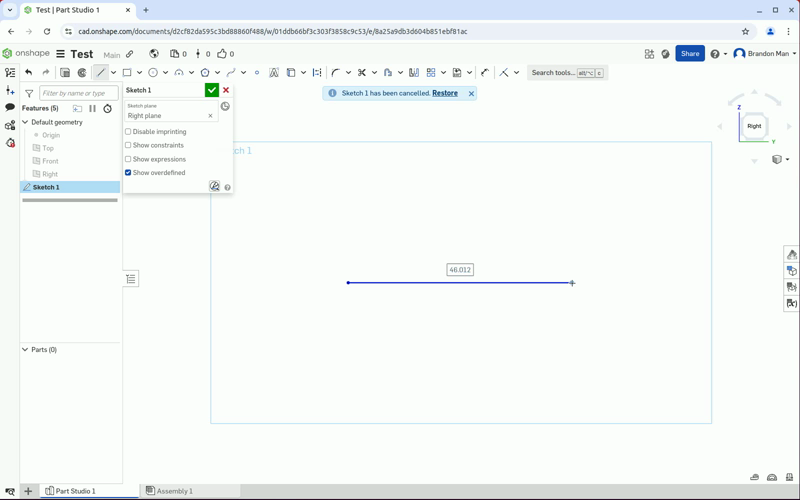
mouse_move(589, 282)
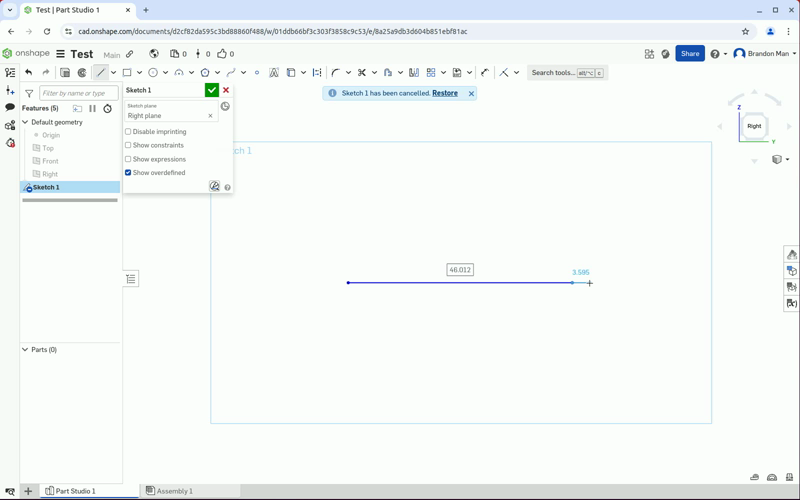
mouse_move(572, 268)
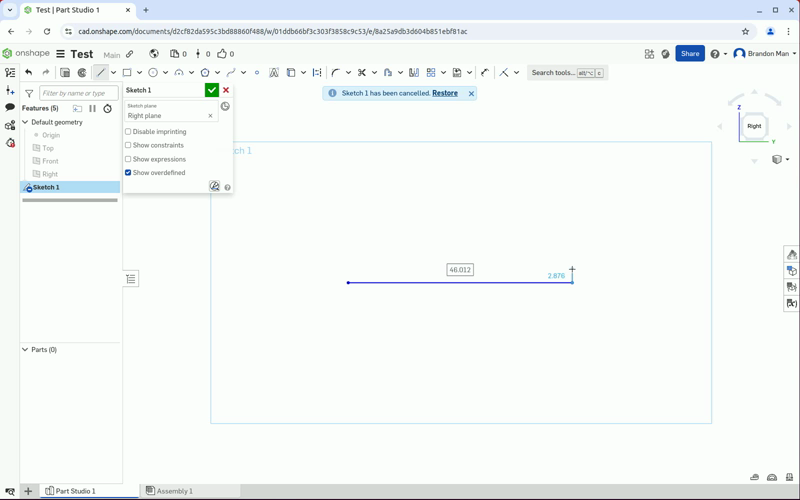
click(572, 268)
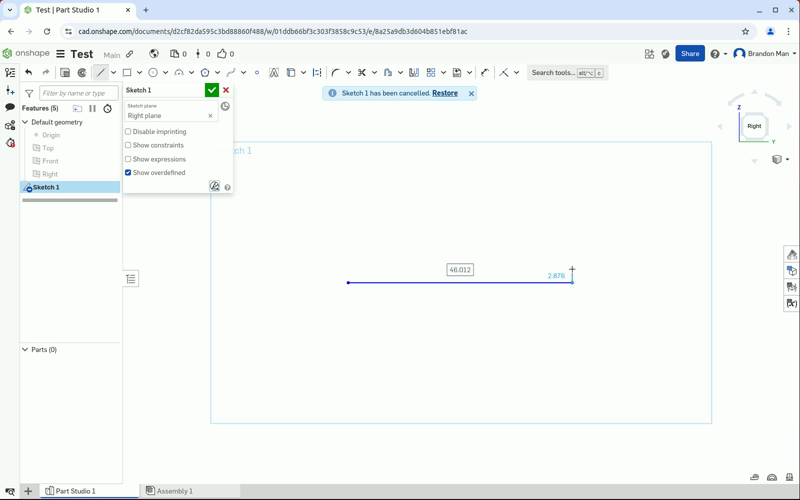
key_up(shift)
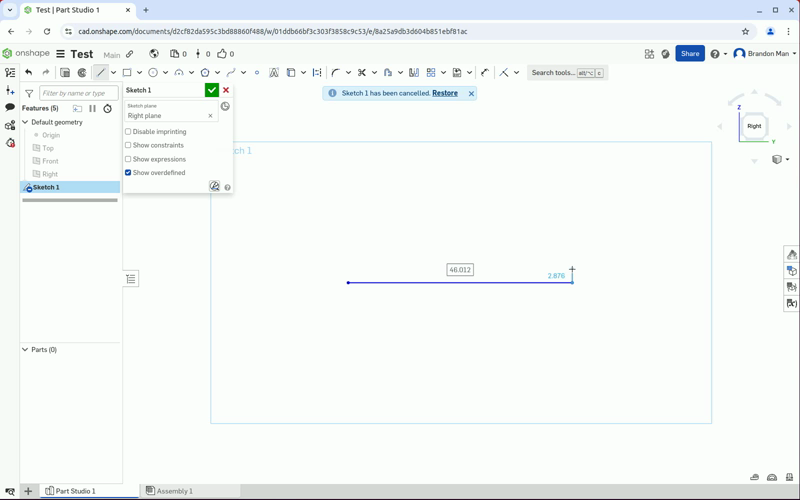
key_down(shift)
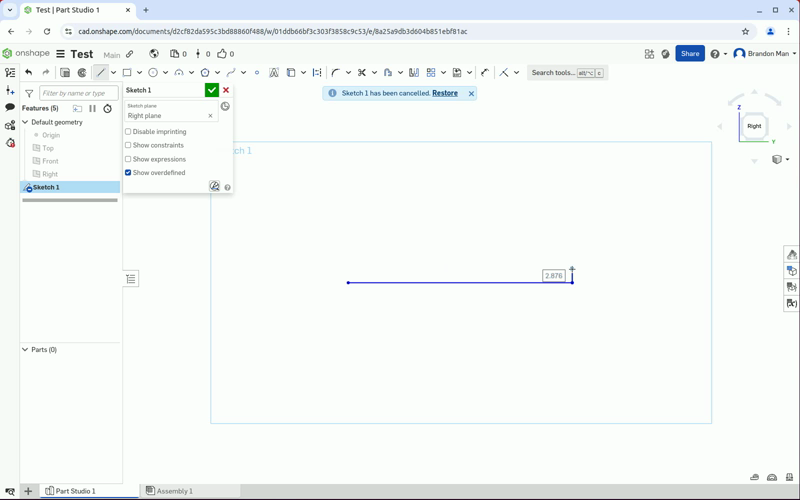
mouse_move(348, 231)
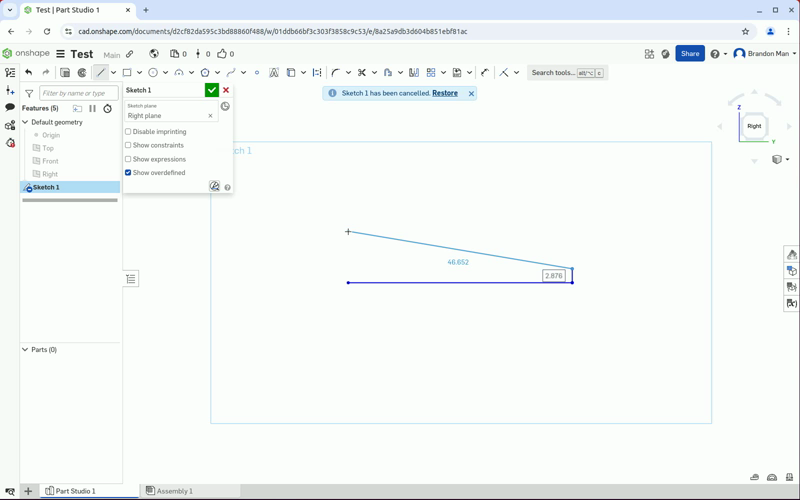
click(348, 231)
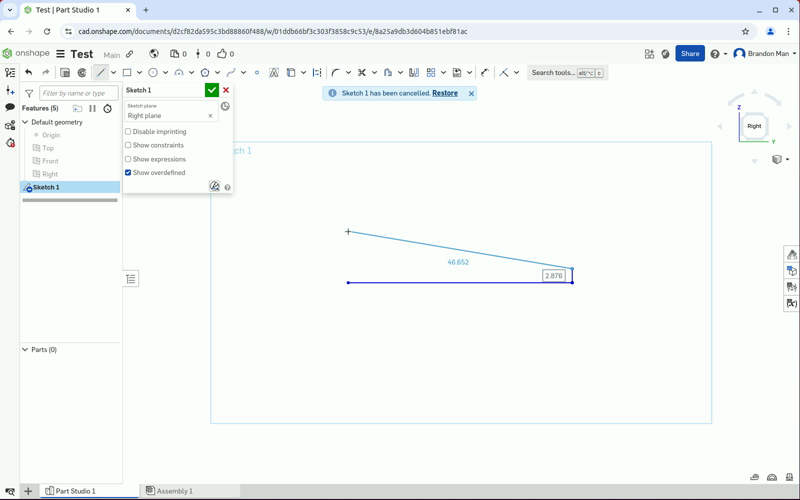
key_up(shift)
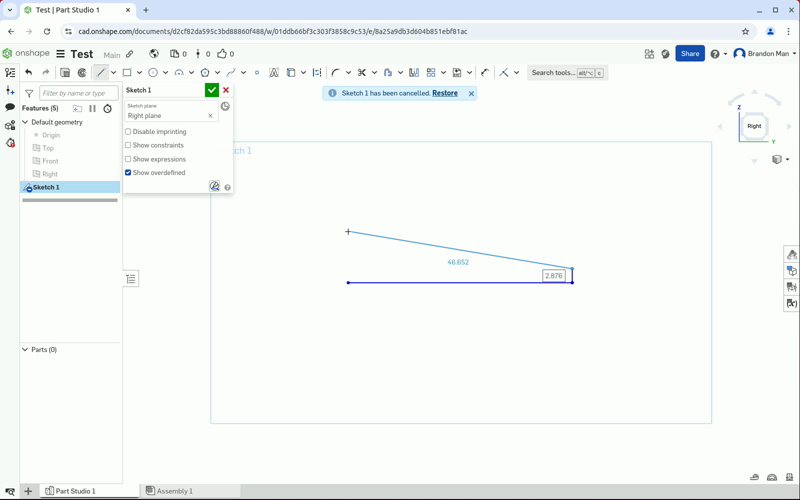
mouse_move(378, 231)
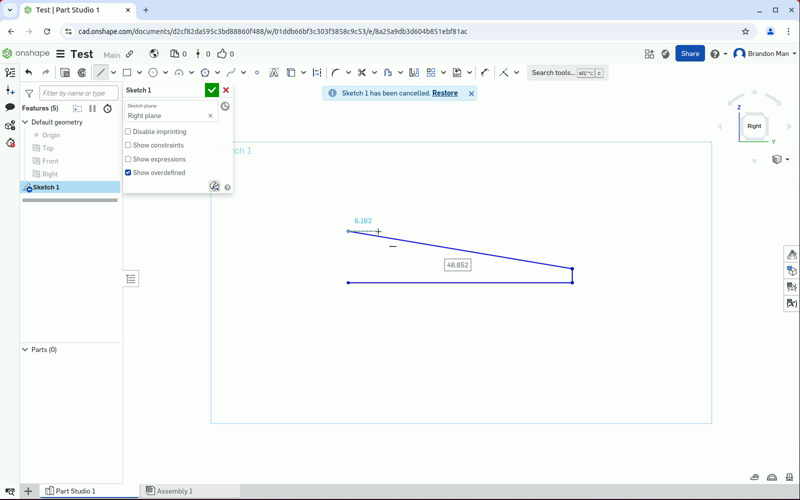
key_down(shift)
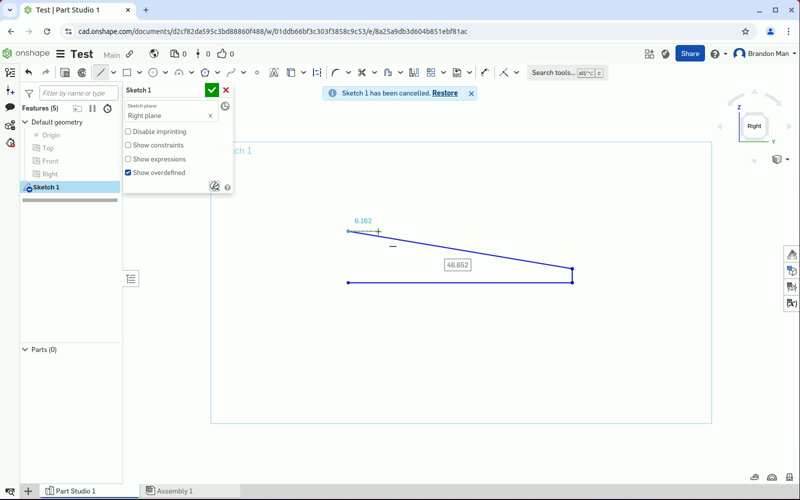
mouse_move(348, 282)
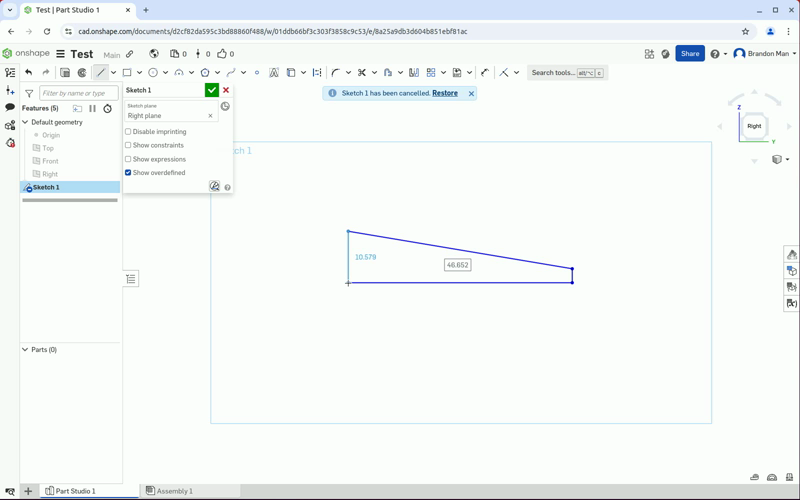
key_up(shift)
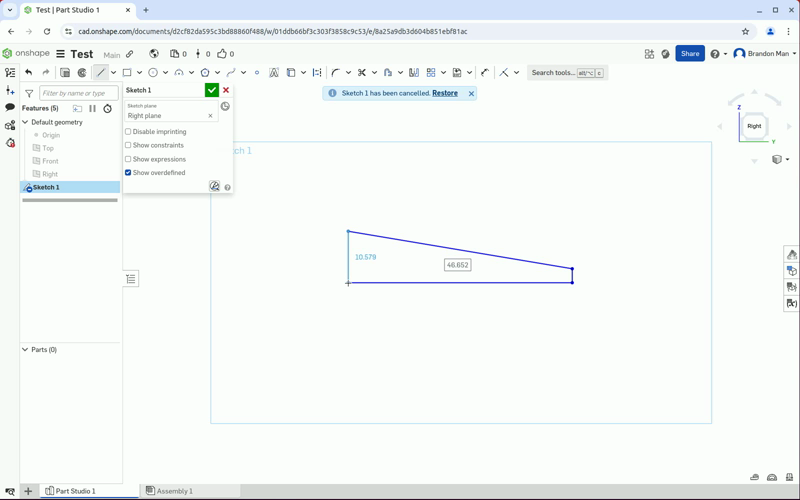
click(348, 282)
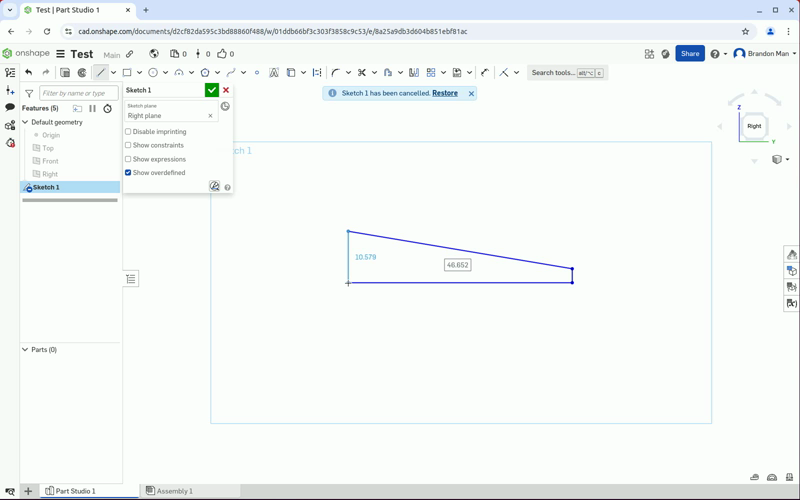
key(esc)
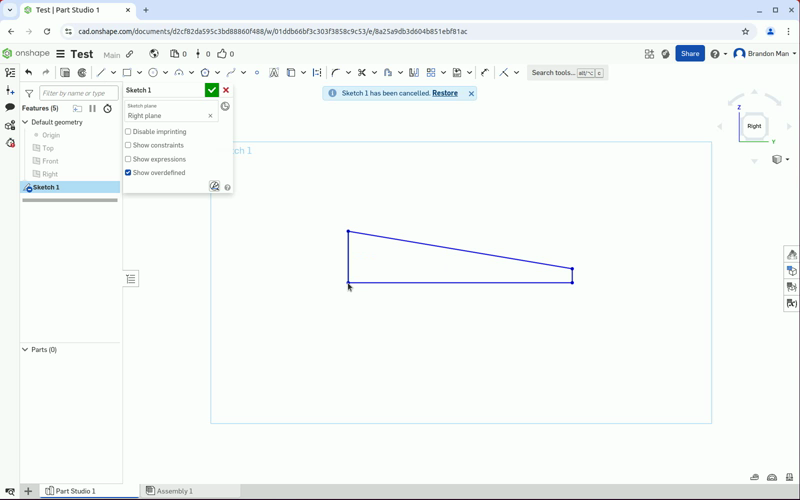
mouse_move(431, 270)
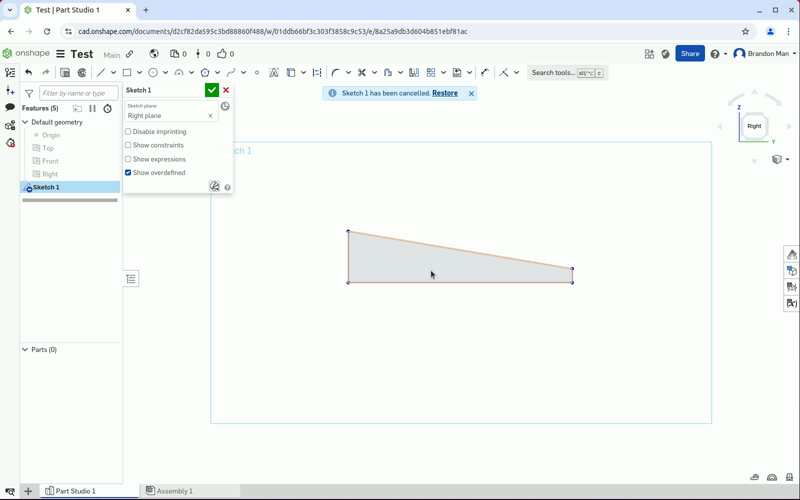
click(431, 270)
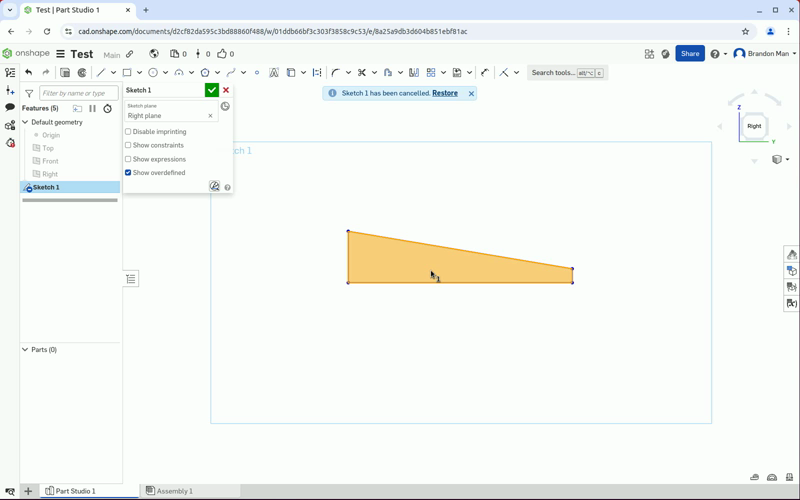
mouse_move(73, 352)
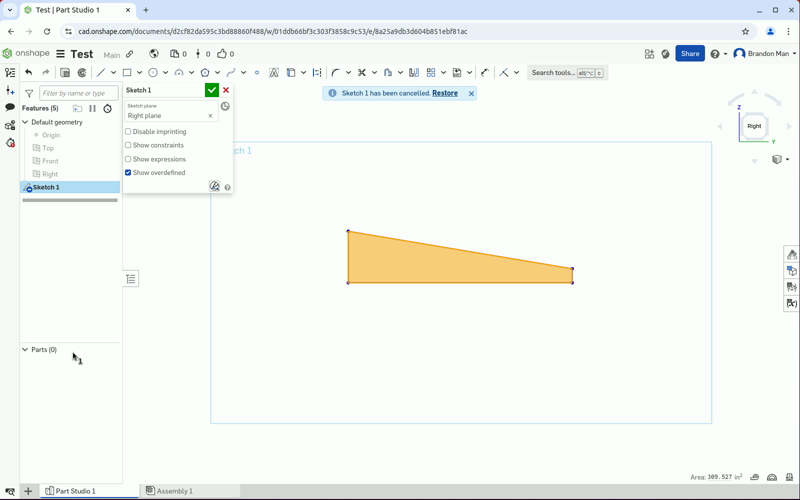
key(shift+y)
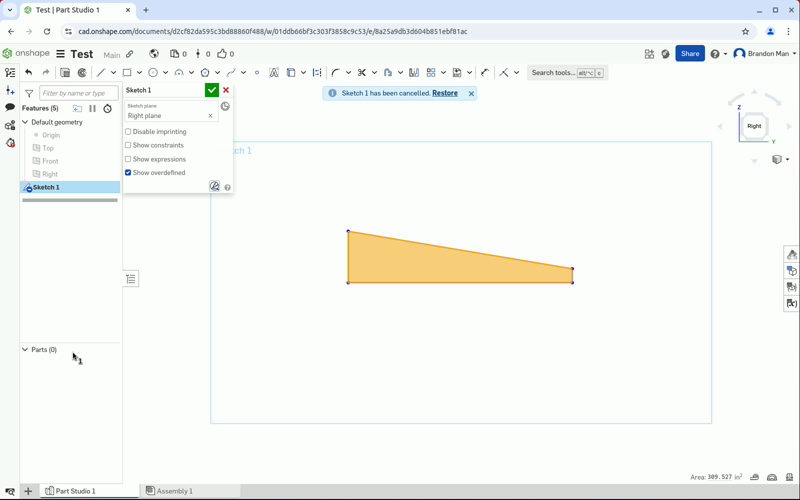
key(shift+e)
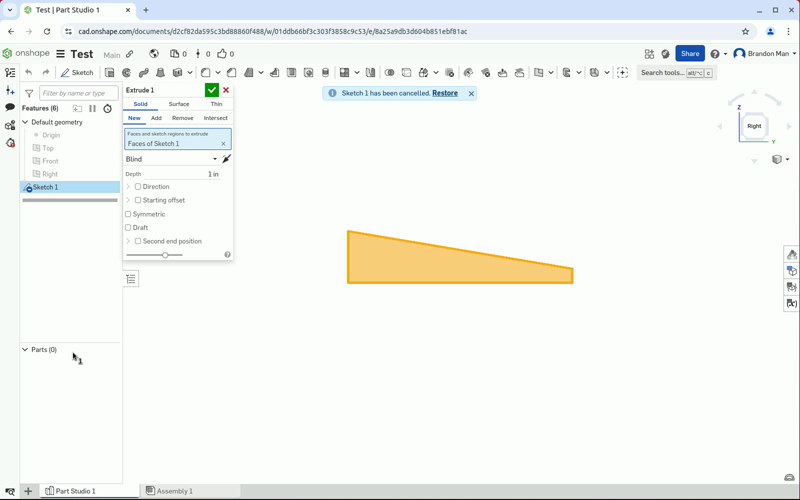
mouse_move(143, 106)
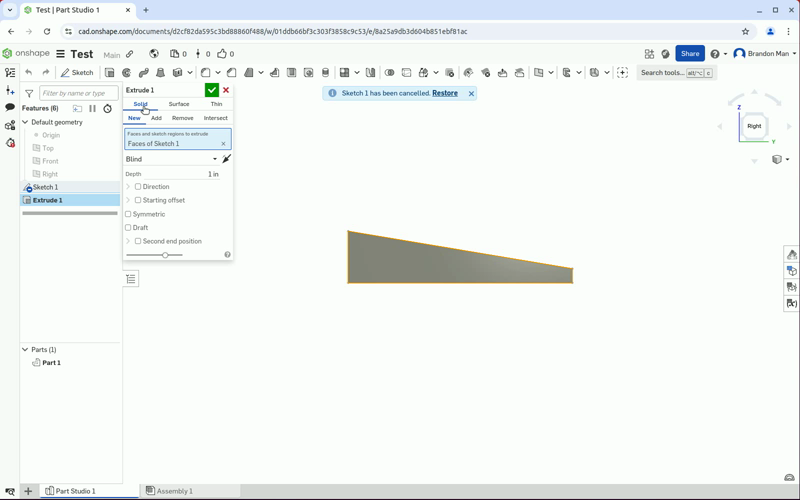
click(143, 106)
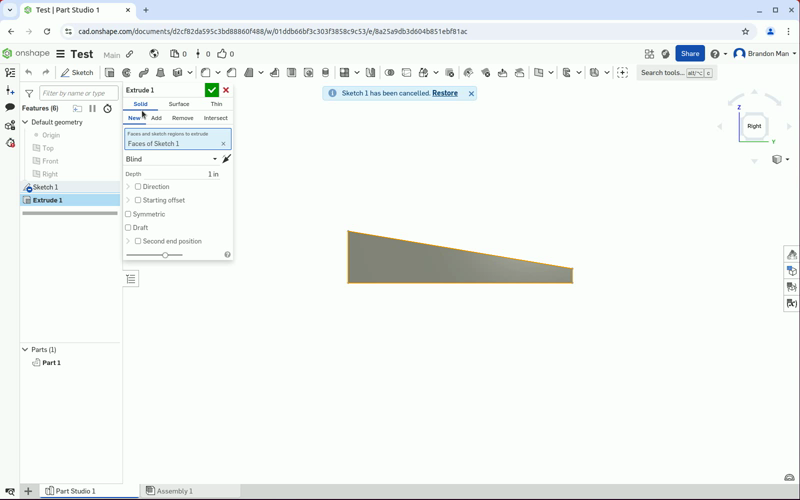
mouse_move(137, 120)
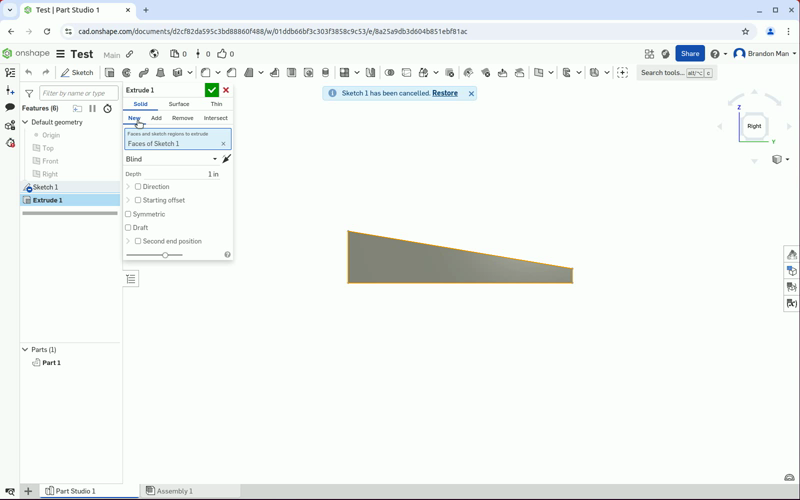
click(137, 120)
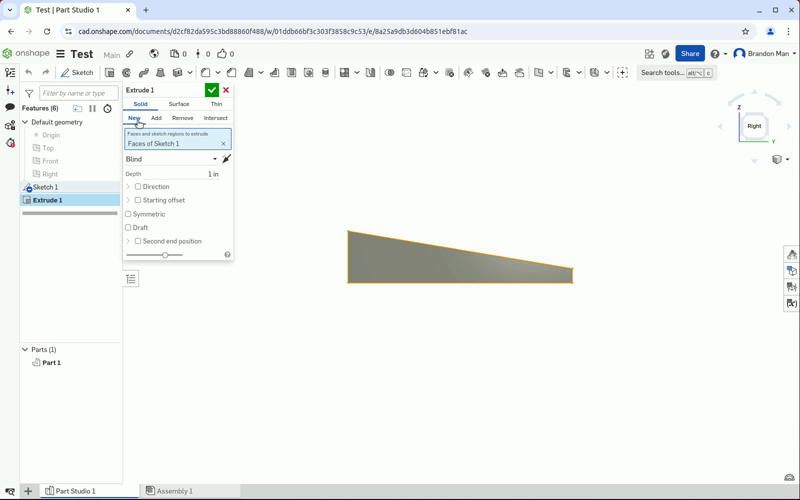
key(tab, 4)
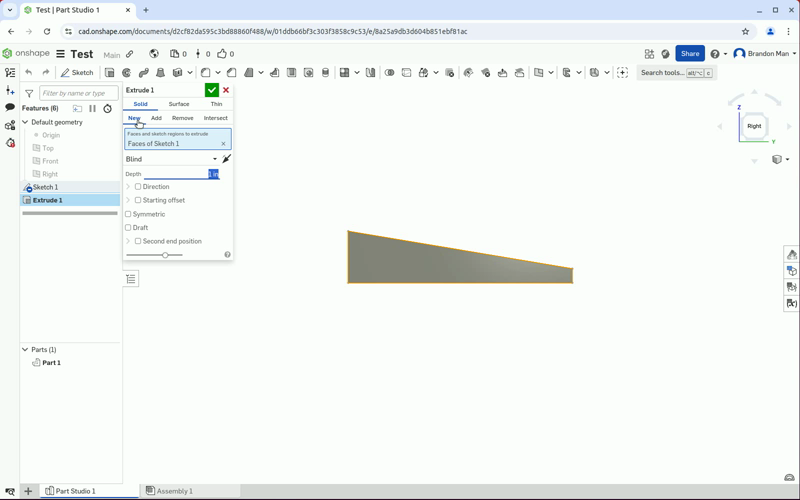
text(6.74)
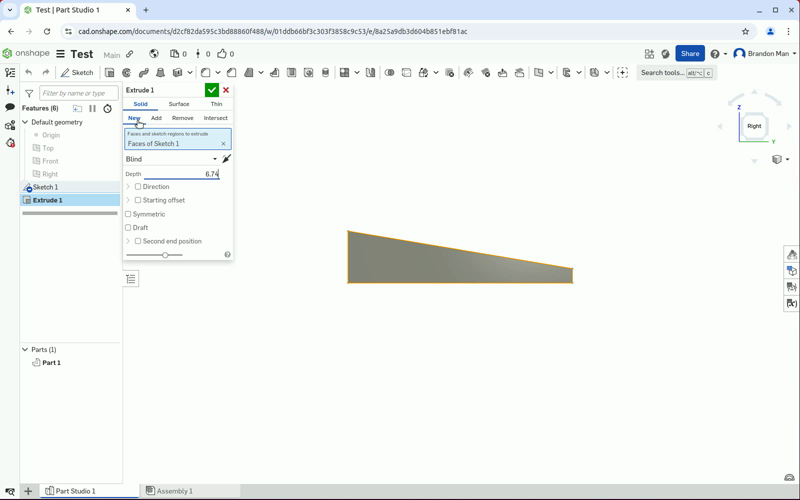
key(tab, 3)
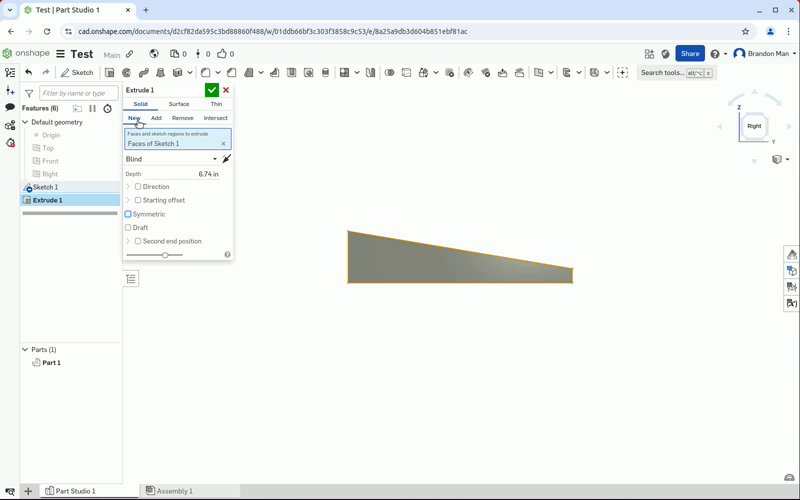
key(space)
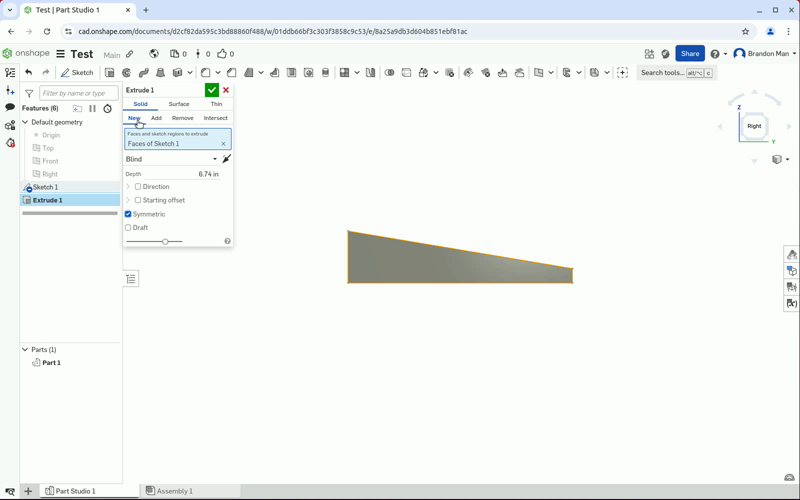
key(enter)
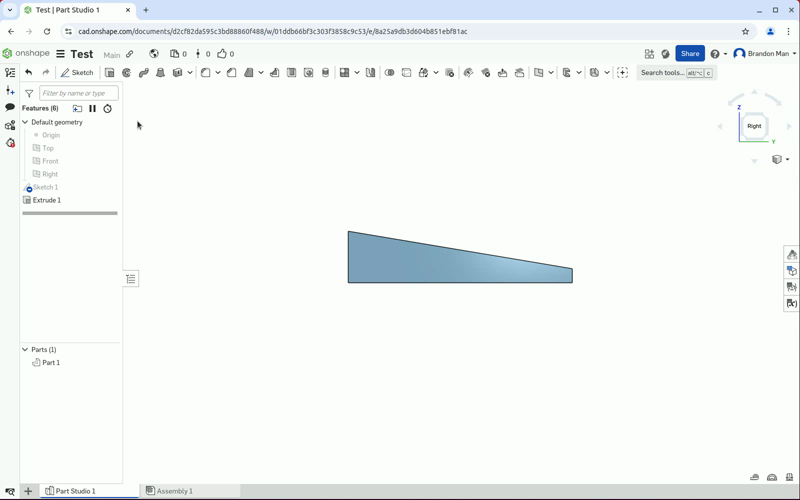
key(shift+h)
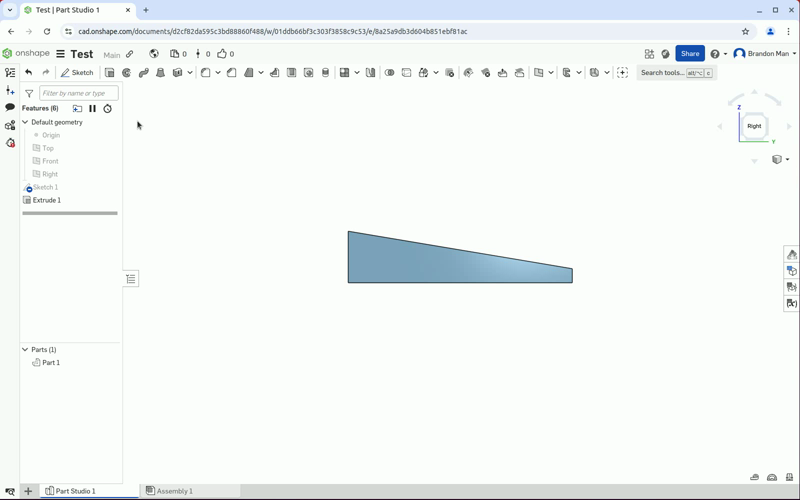
key(shift+h)
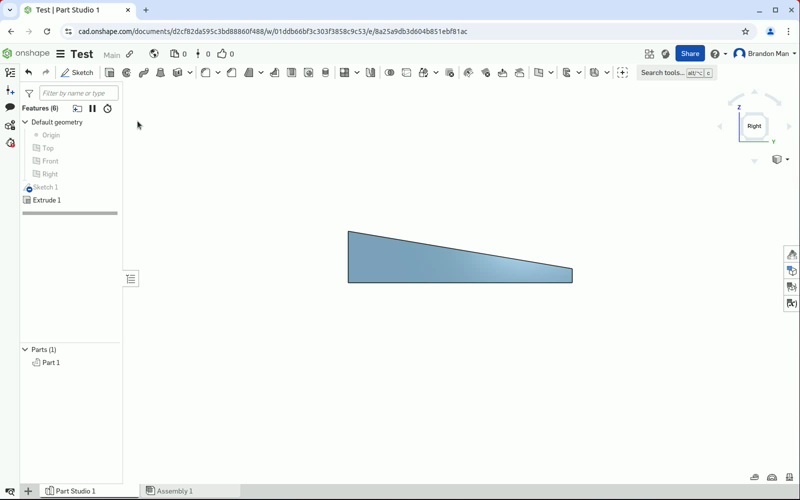
mouse_move(73, 189)
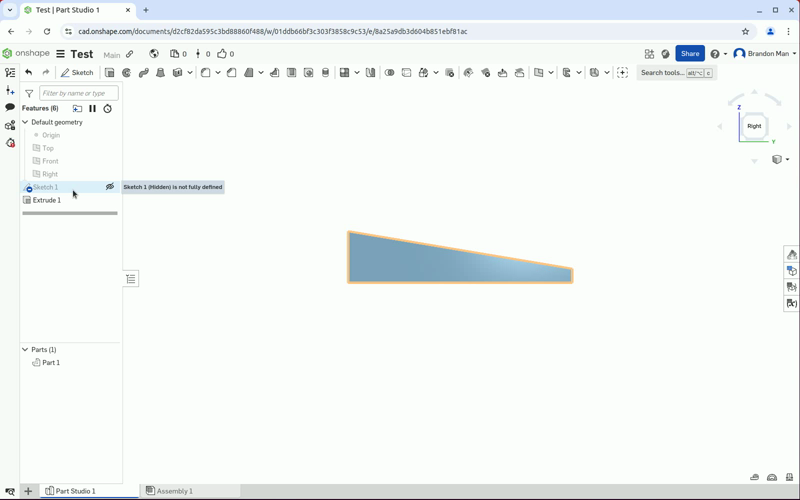
click(73, 189)
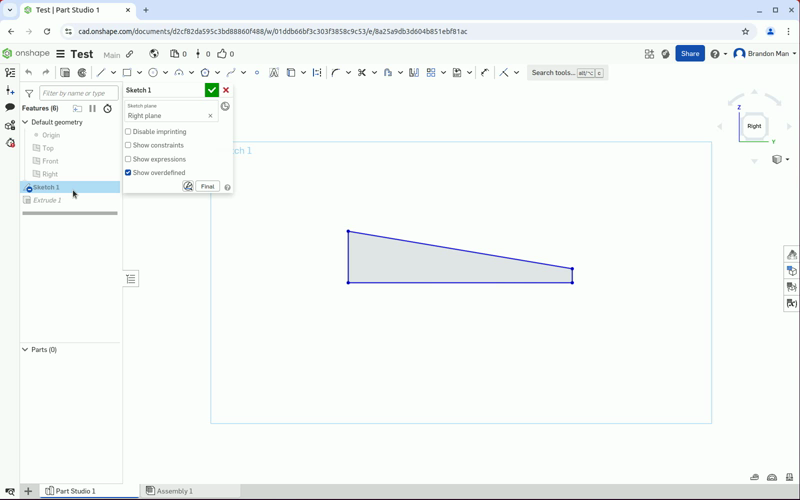
mouse_move(229, 92)
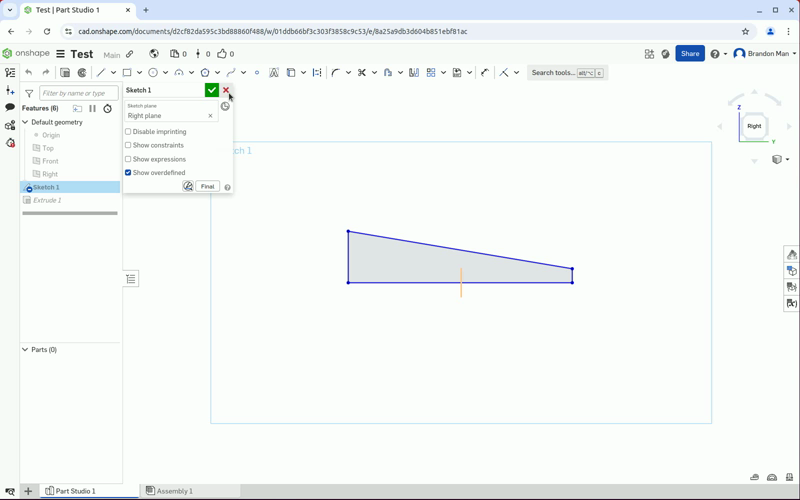
click(229, 92)
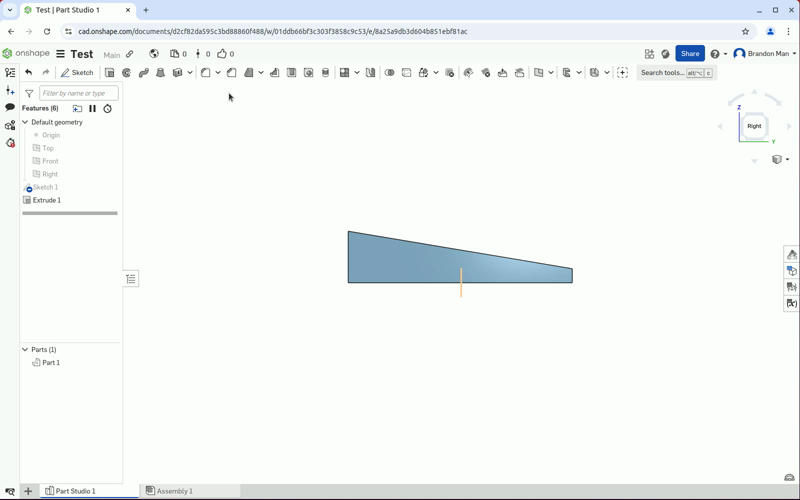
mouse_move(73, 352)
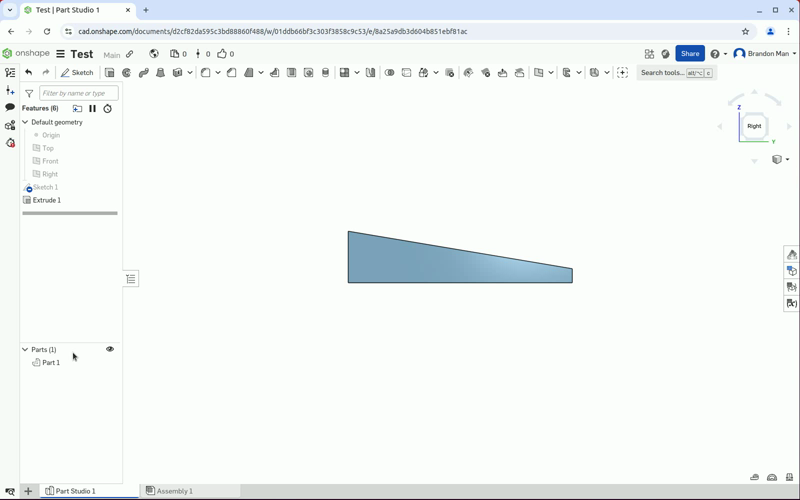
key(y)
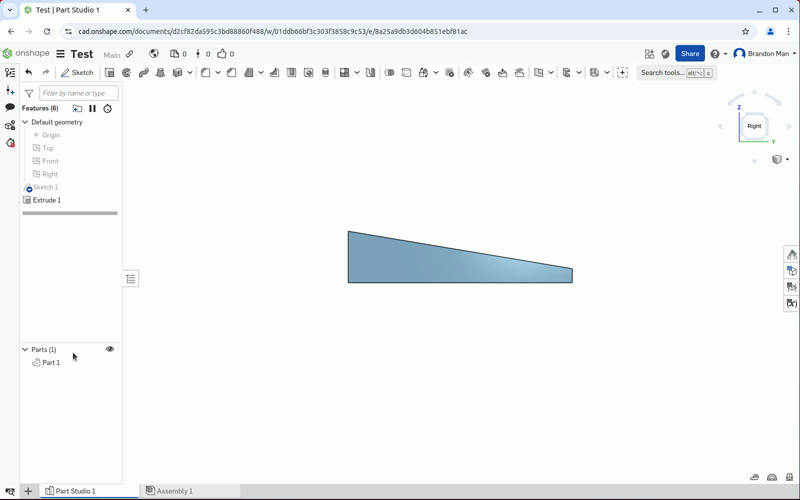
key(shift+p)
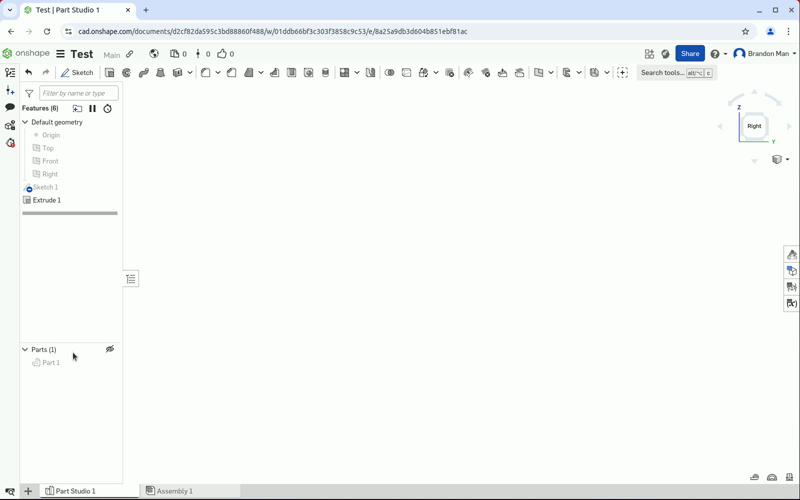
key(space)
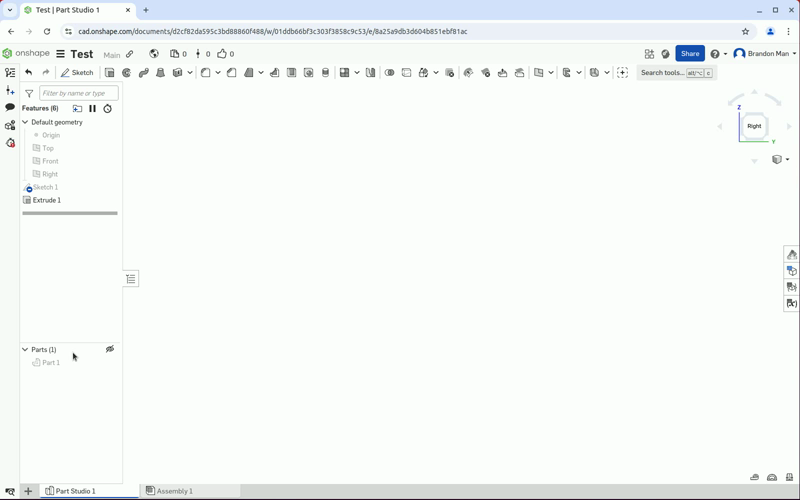
key_down(shift)
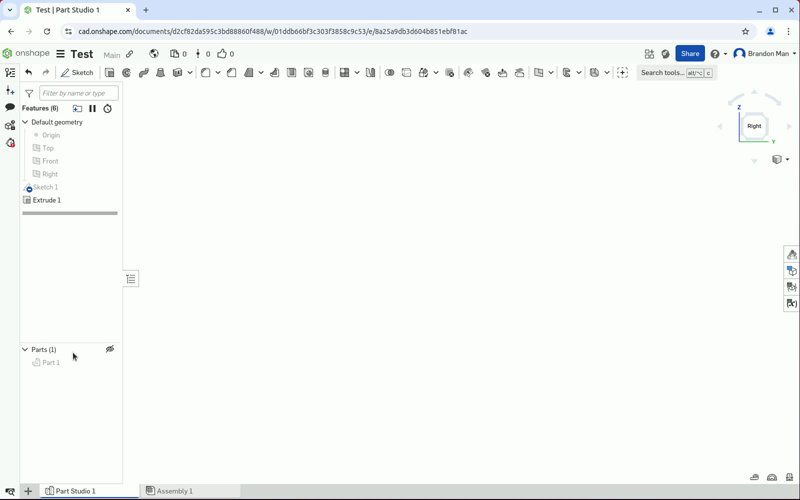
key(right)
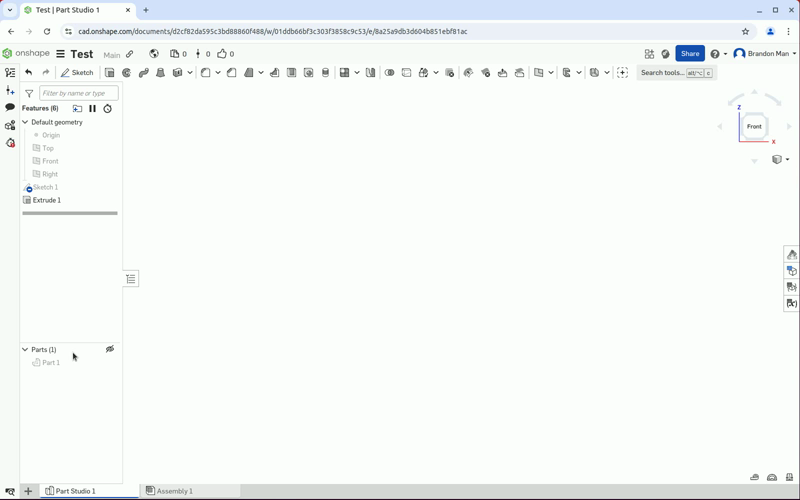
key_up(shift)
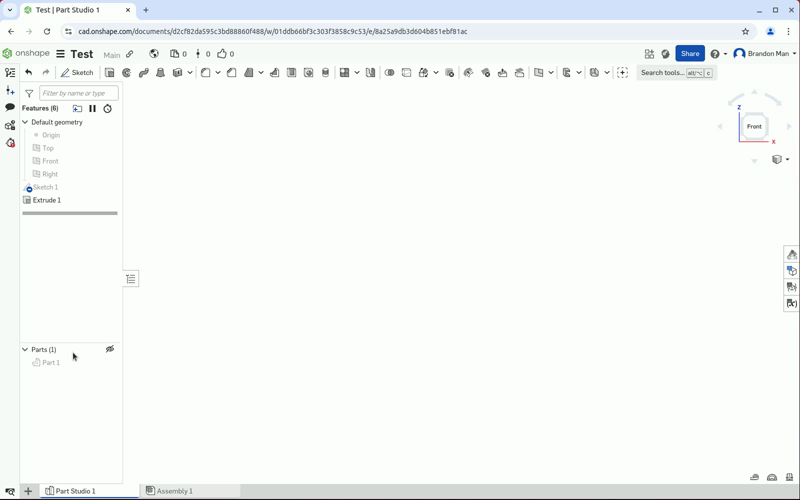
mouse_move(73, 352)
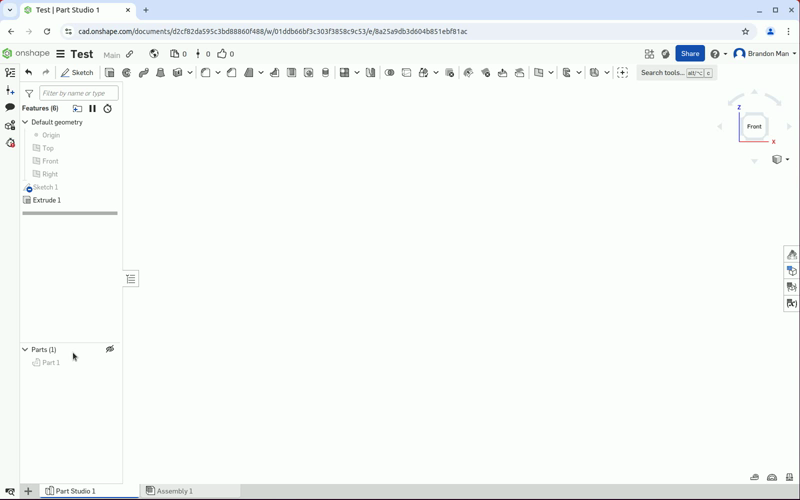
key(shift+y)
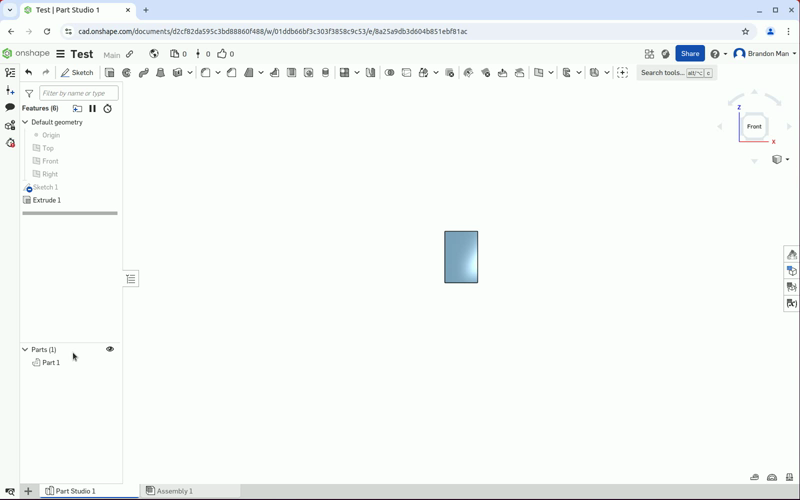
mouse_move(541, 75)
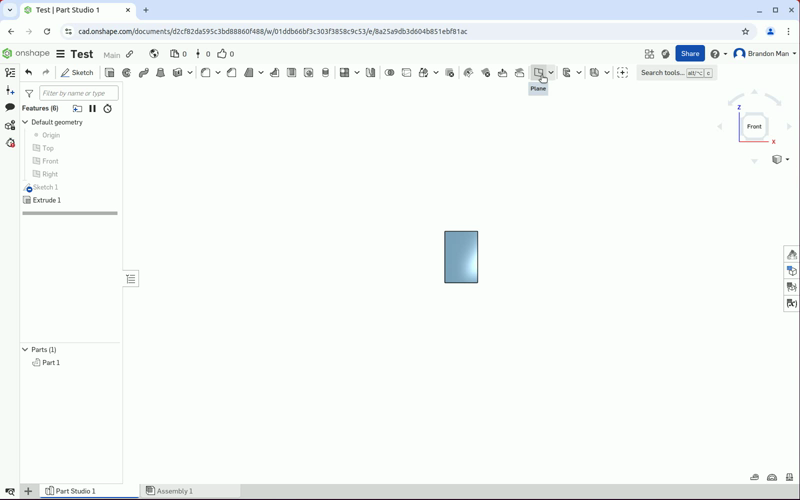
click(541, 75)
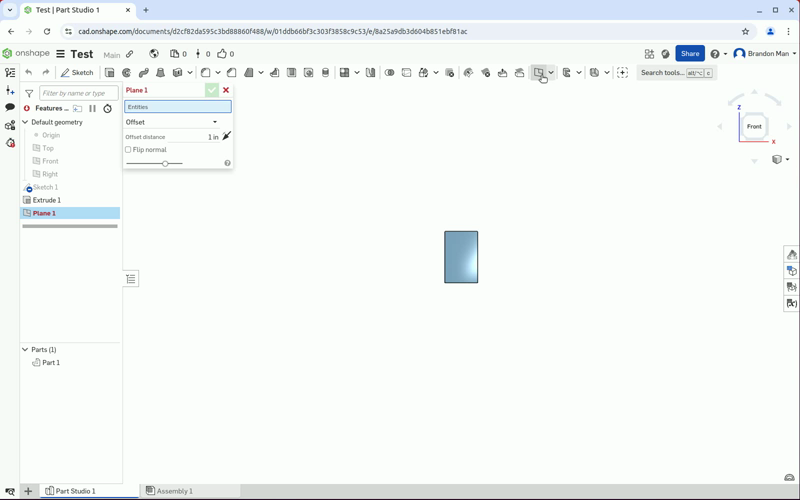
mouse_move(73, 163)
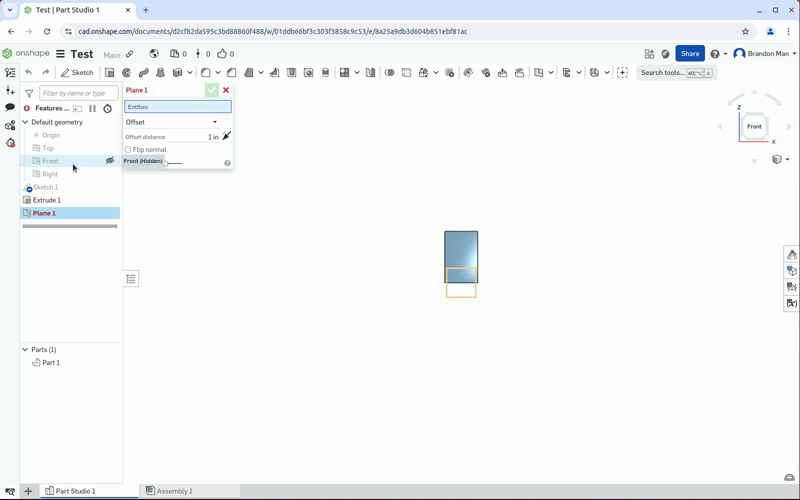
click(73, 163)
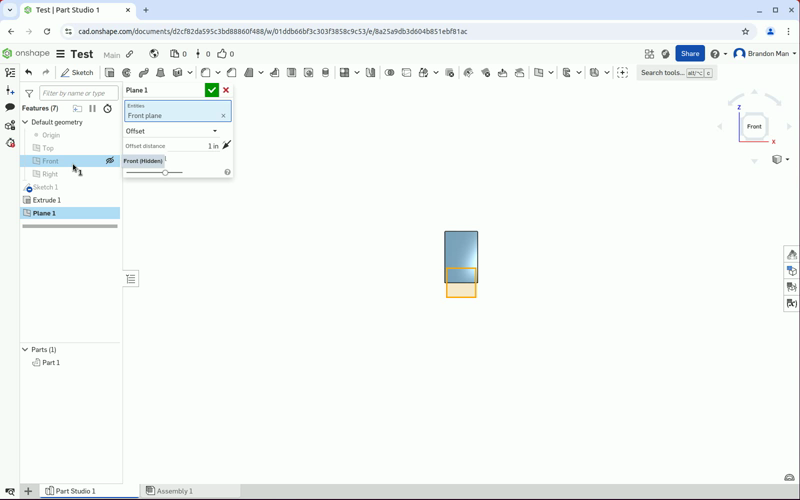
key(tab, 2)
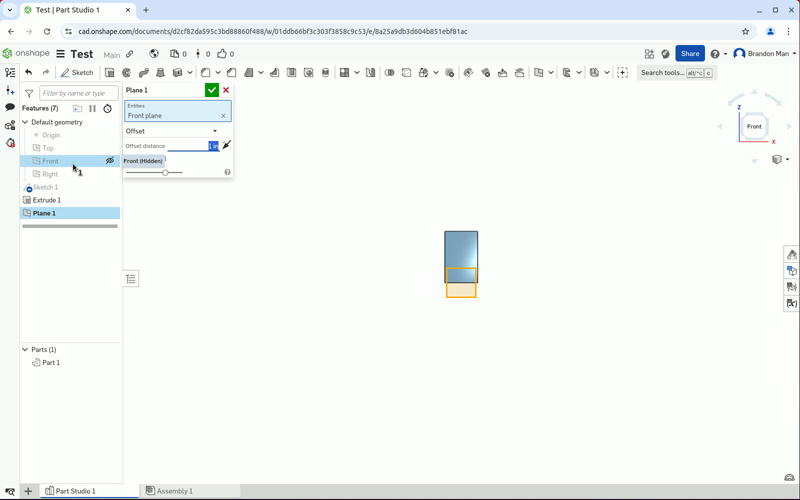
text(23.108)
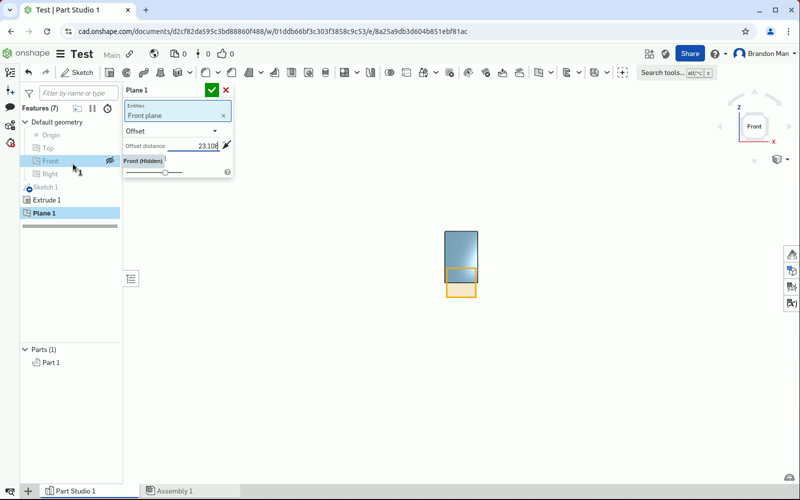
key(enter, 2)
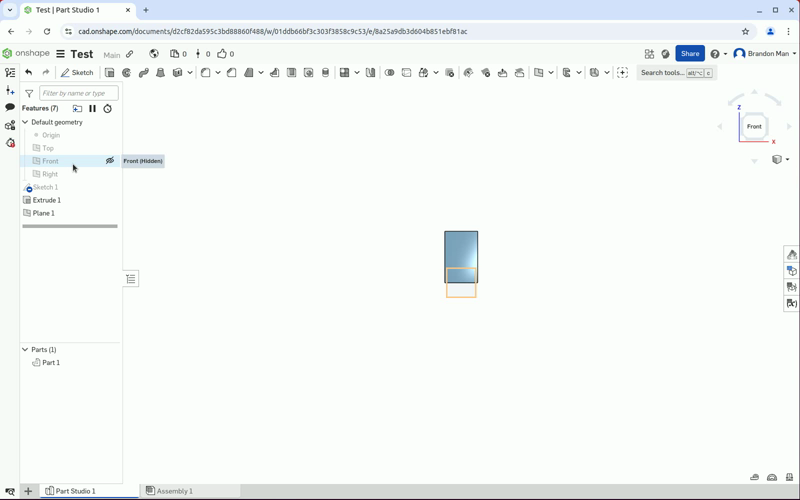
key(shift+s)
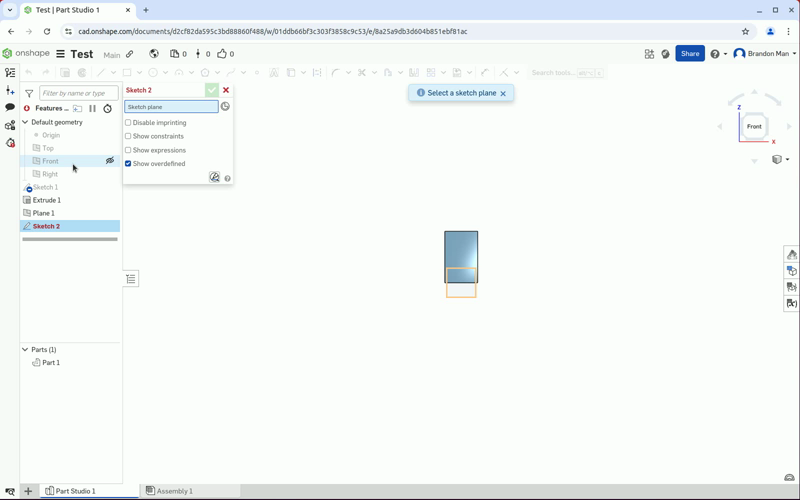
mouse_move(73, 215)
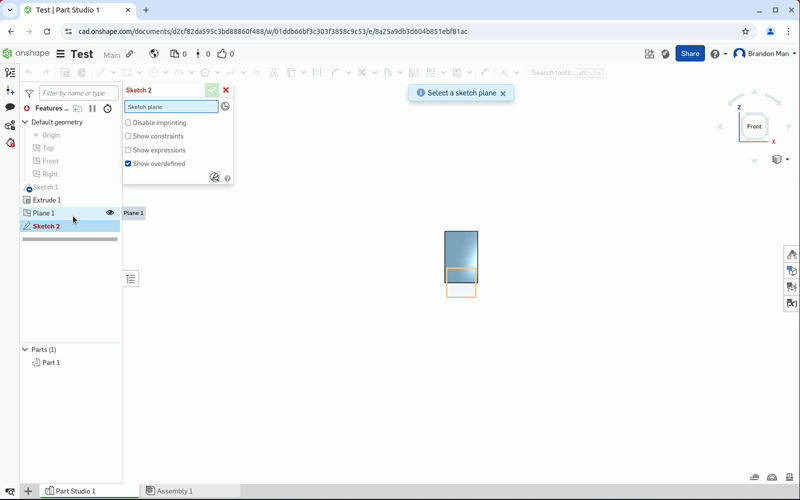
click(73, 215)
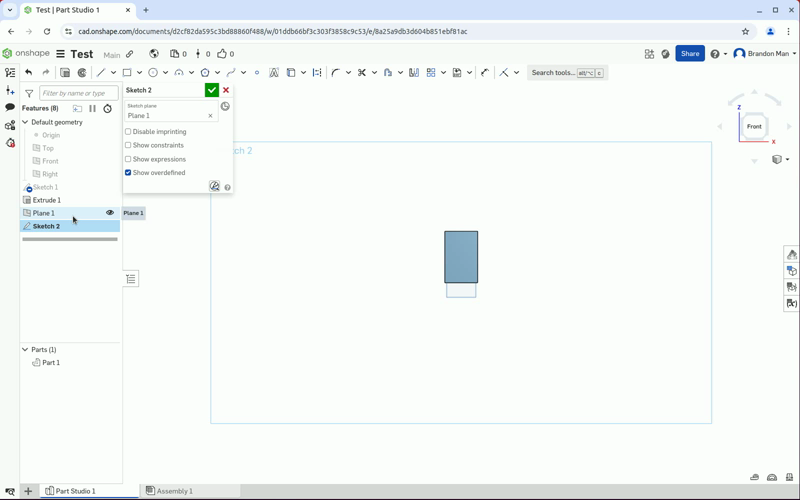
mouse_move(73, 352)
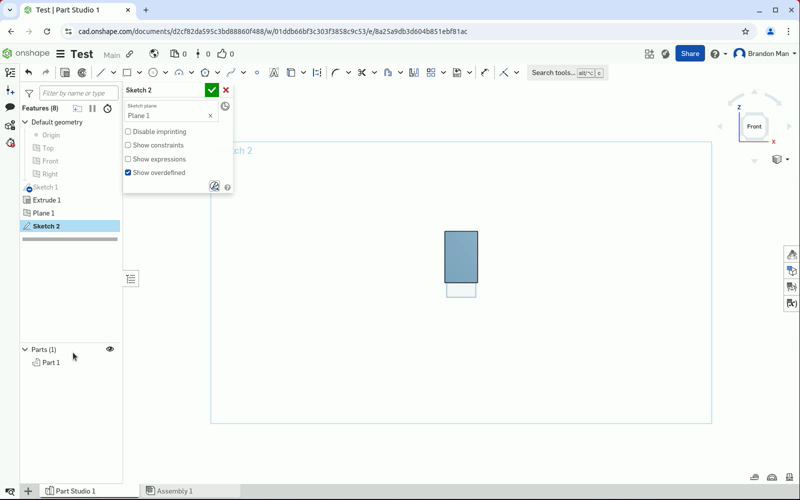
key(y)
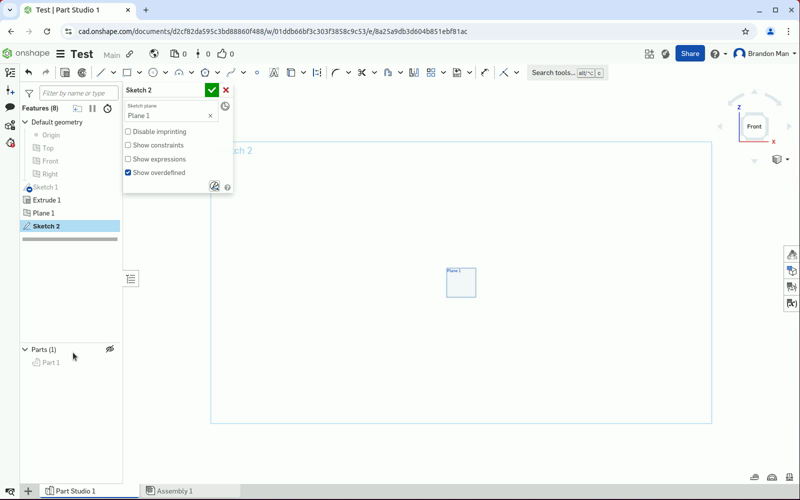
key(c)
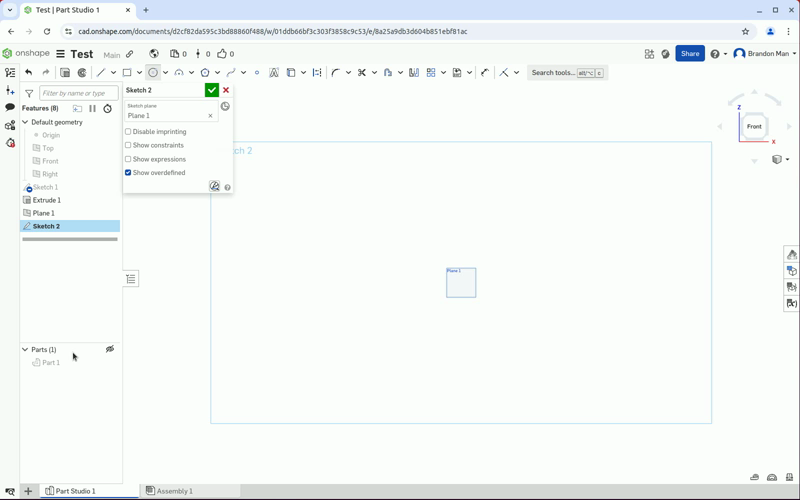
key_down(shift)
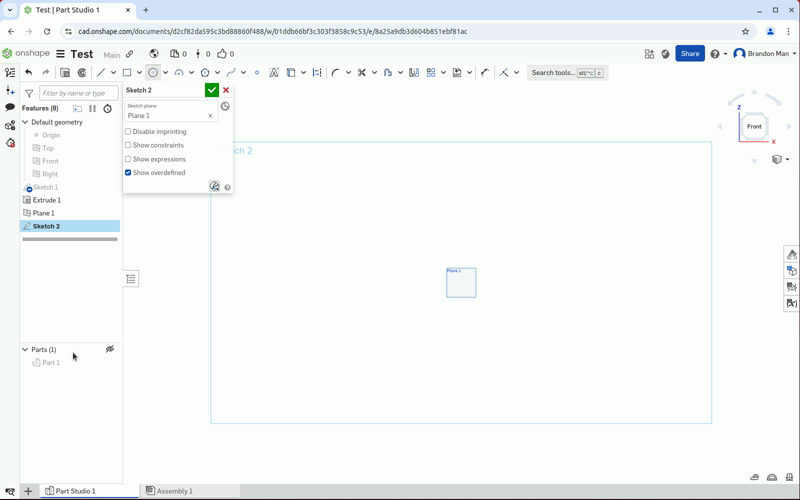
mouse_move(461, 257)
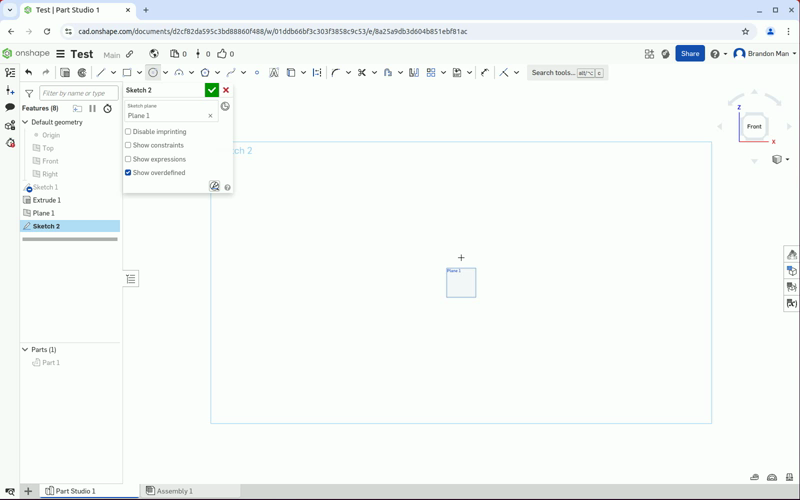
click(461, 257)
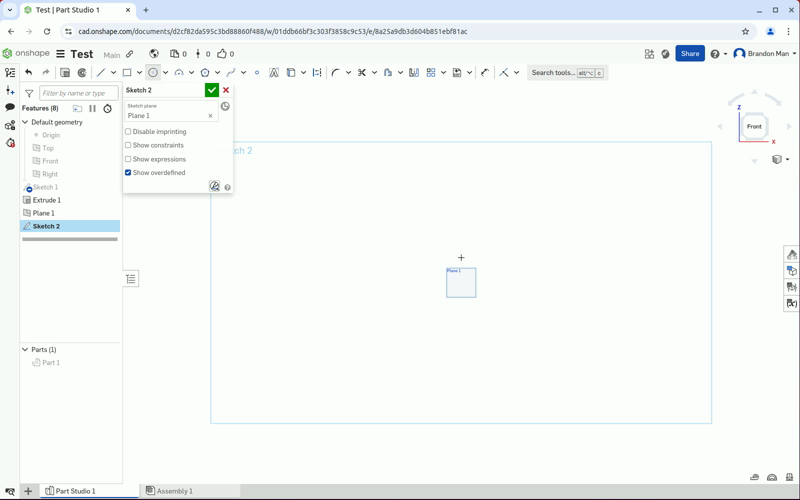
key_up(shift)
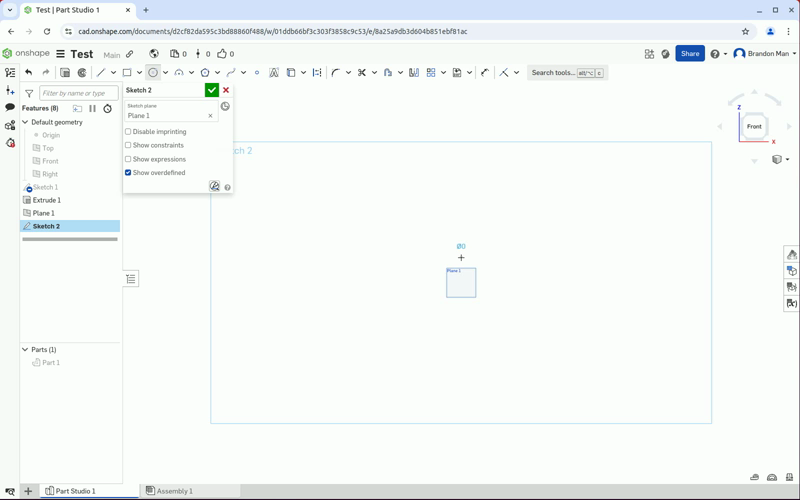
mouse_move(468, 257)
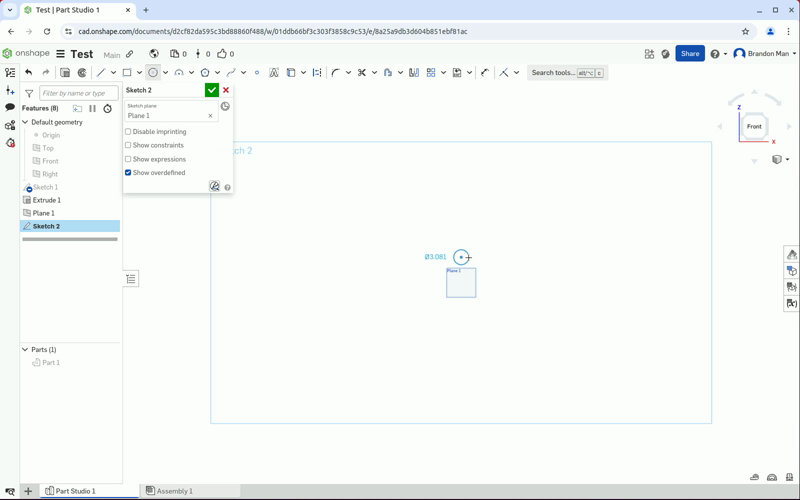
click(468, 257)
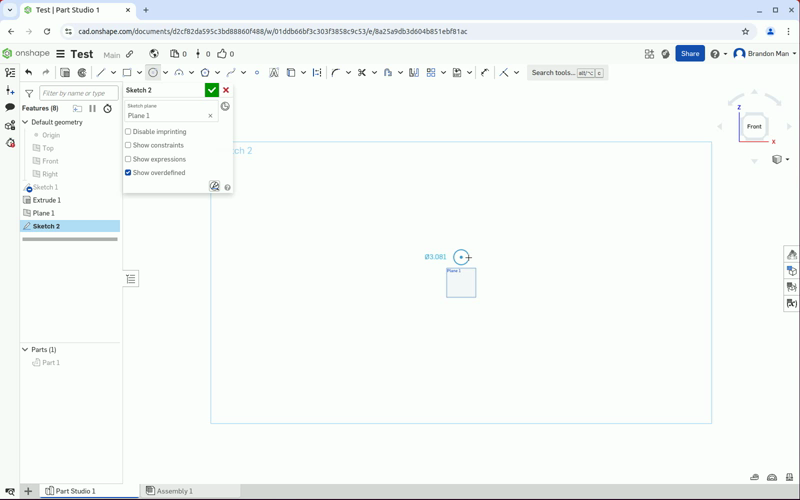
key(esc)
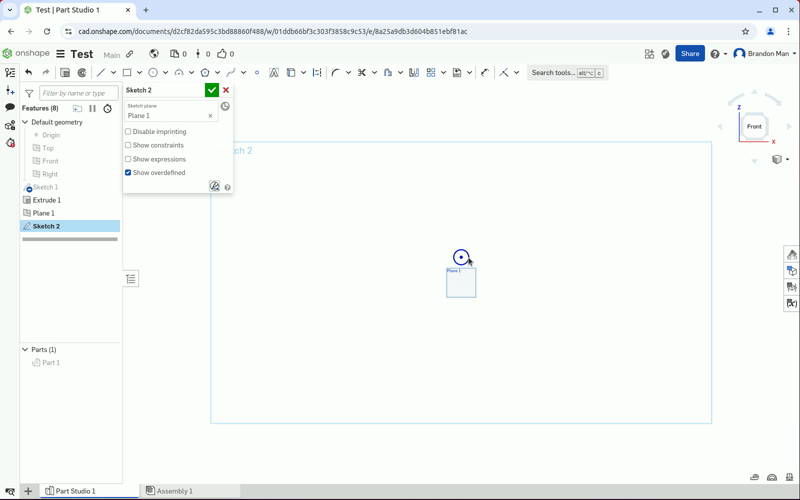
mouse_move(464, 256)
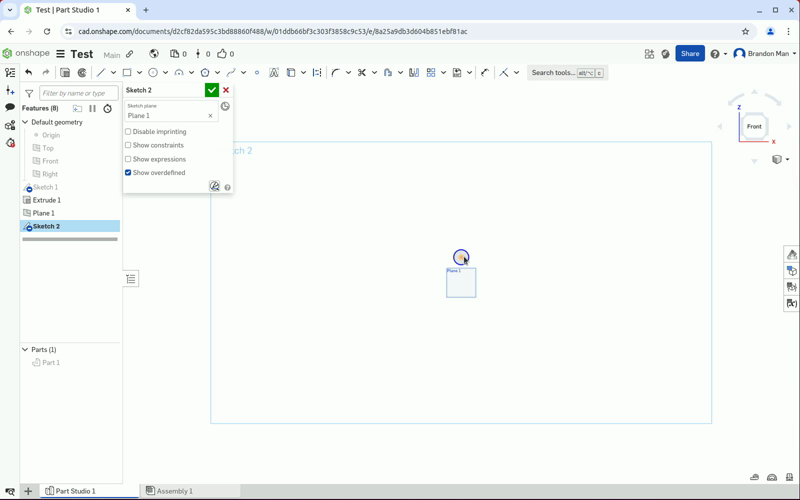
scroll(6)
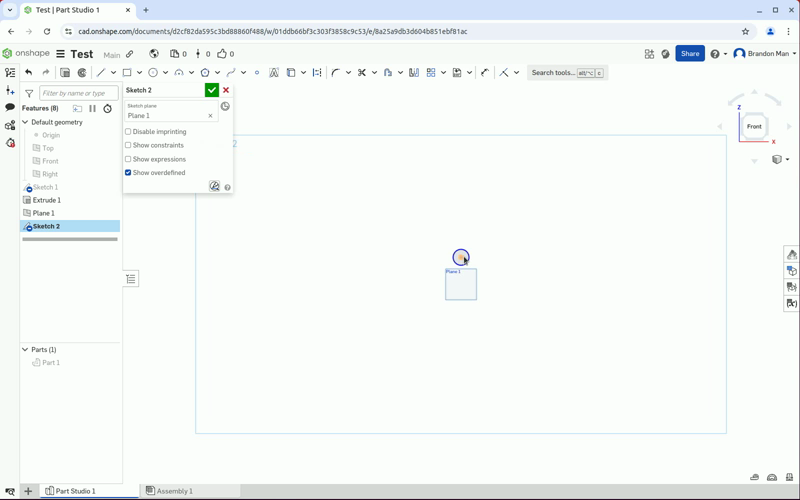
scroll(6)
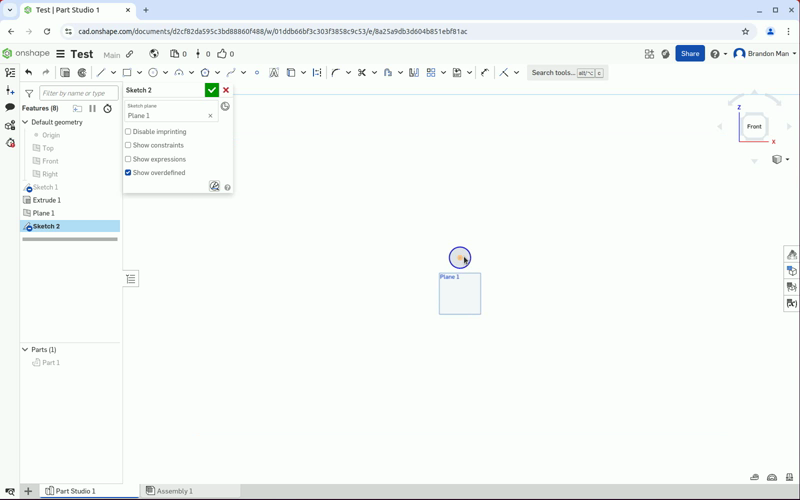
scroll(6)
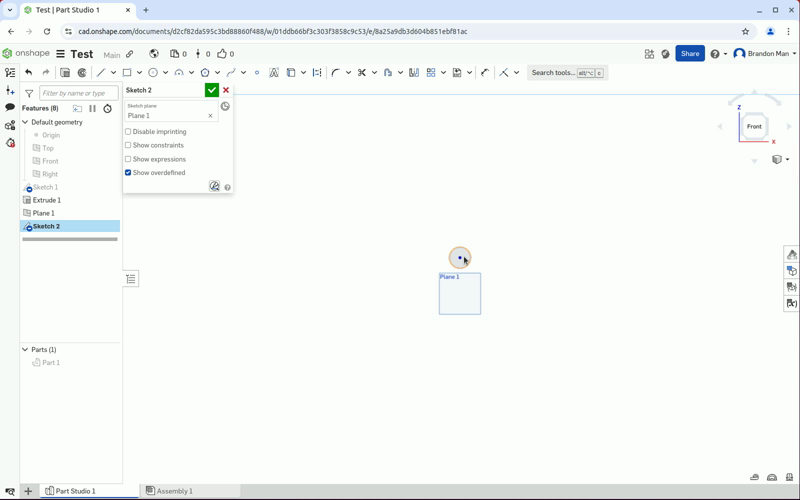
scroll(6)
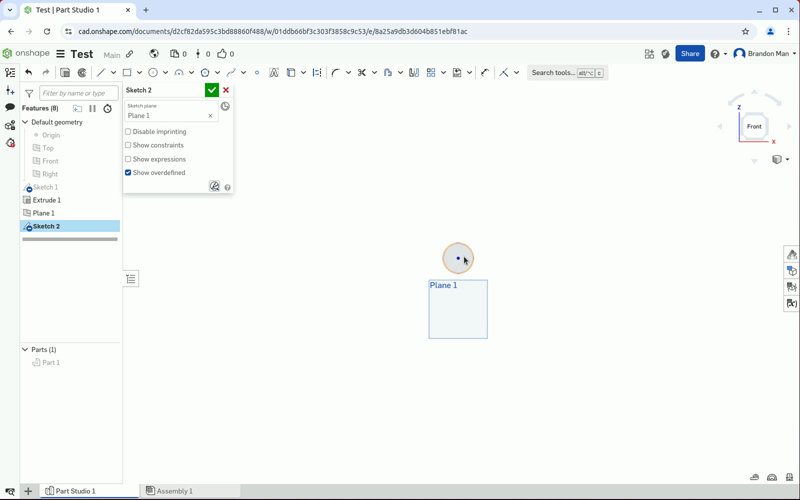
scroll(6)
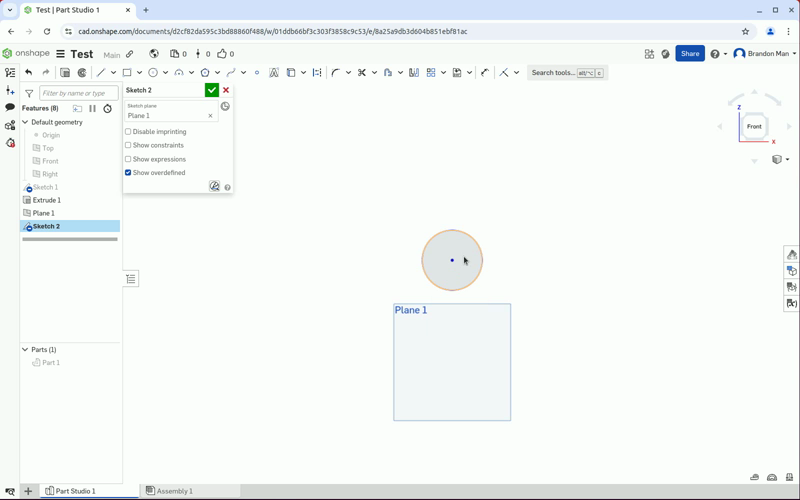
scroll(6)
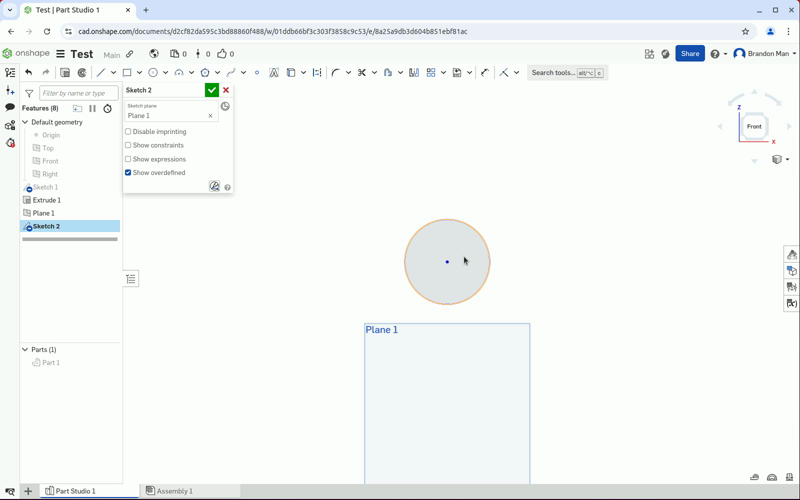
scroll(6)
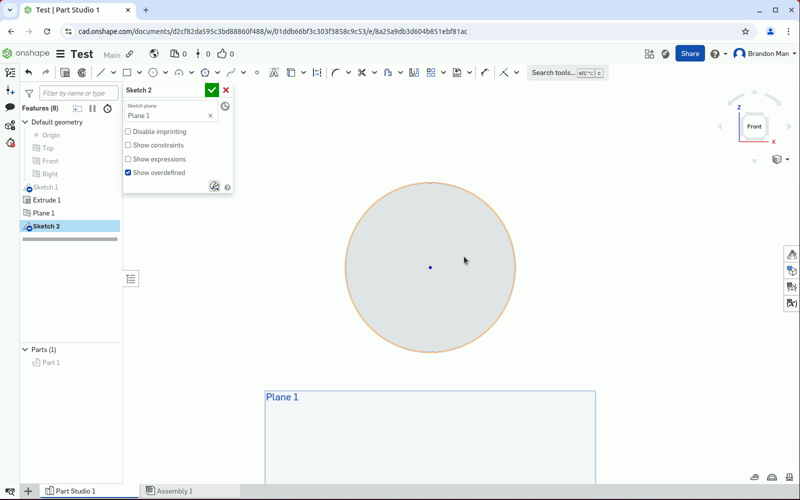
click(464, 256)
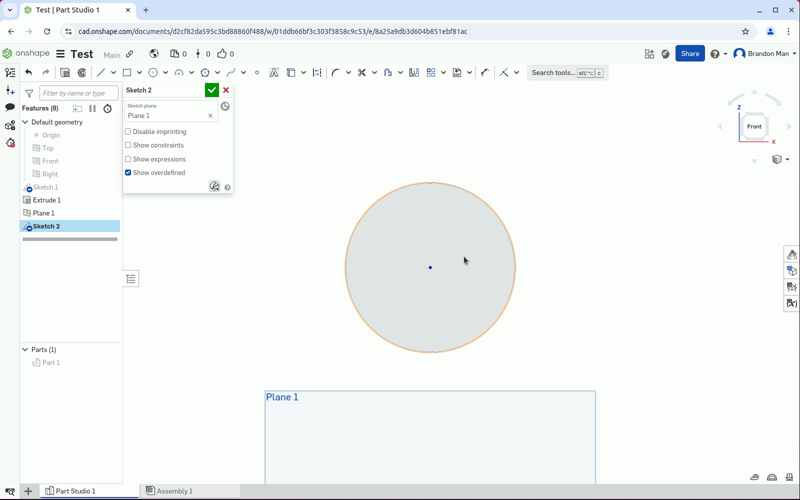
scroll(-6)
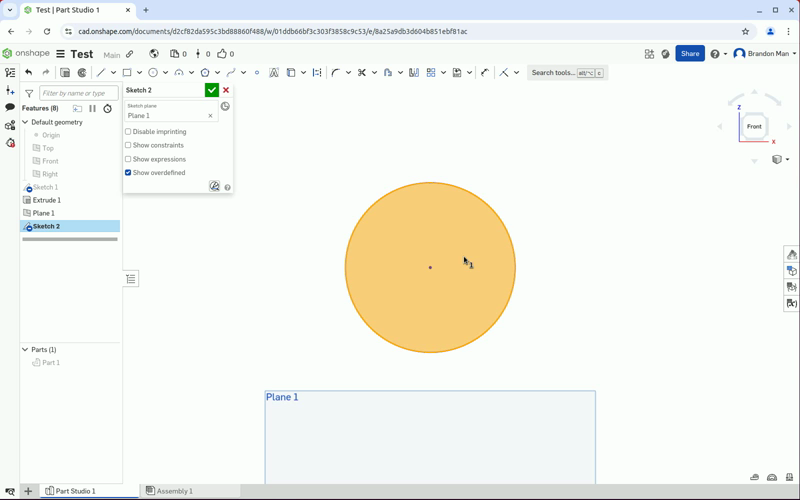
scroll(-6)
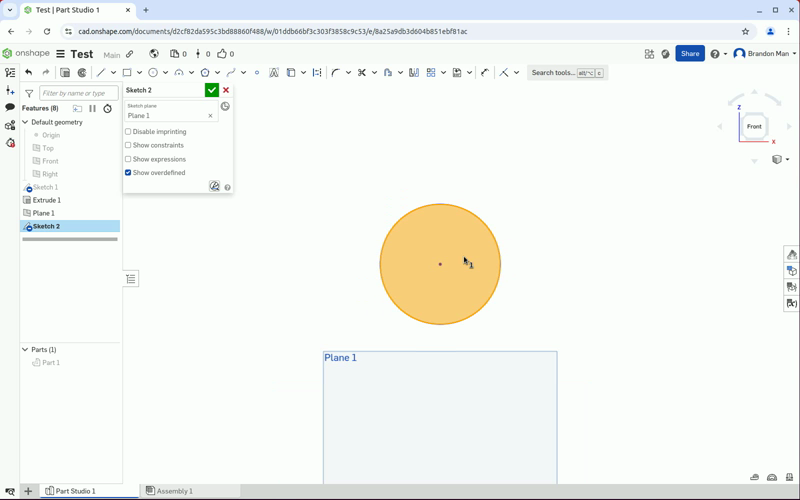
scroll(-6)
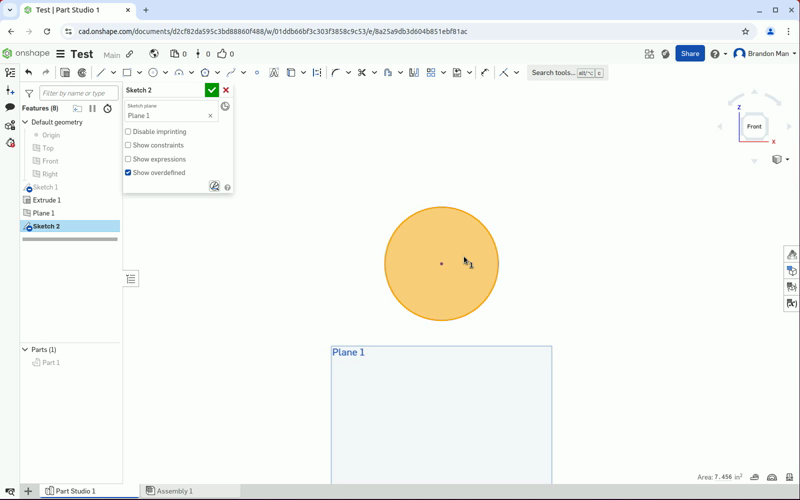
scroll(-6)
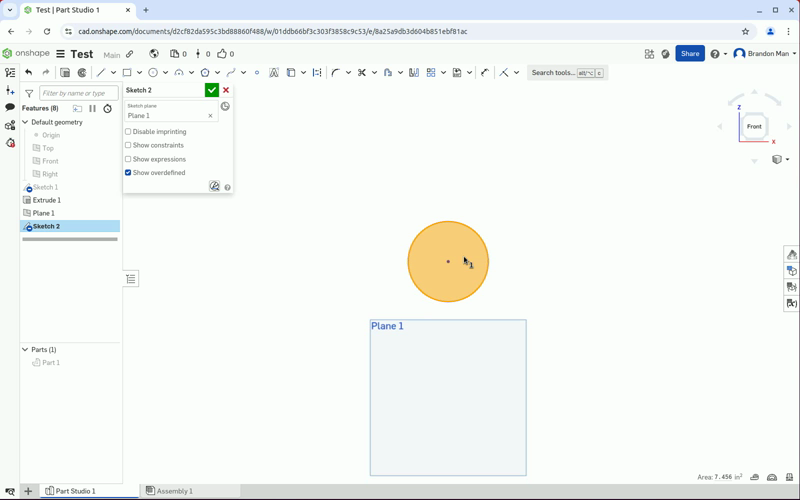
scroll(-6)
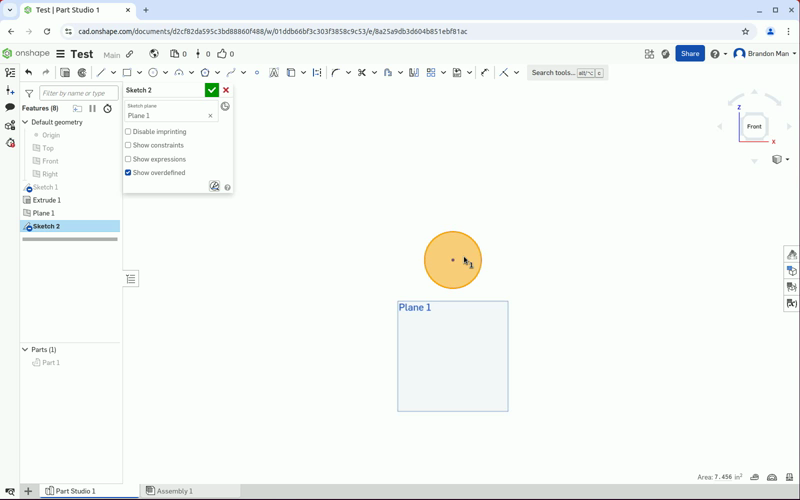
scroll(-6)
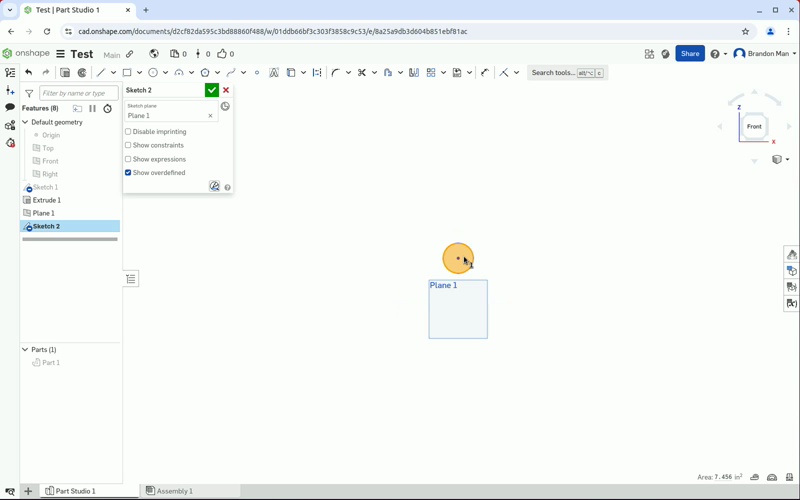
scroll(-6)
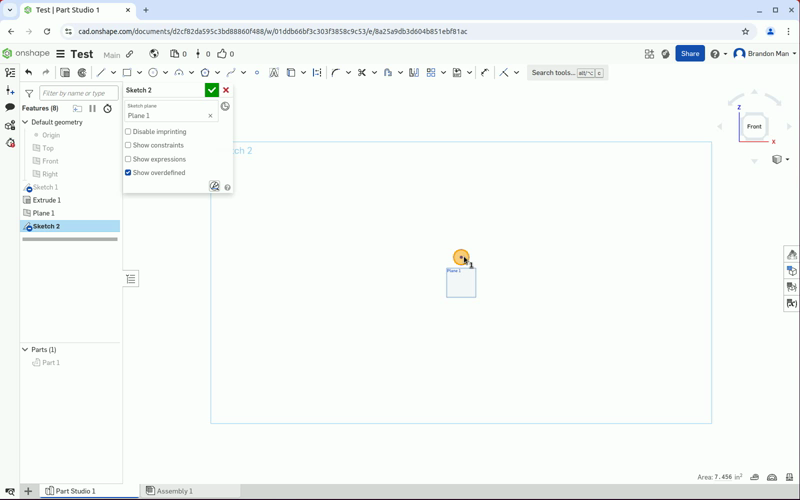
mouse_move(73, 352)
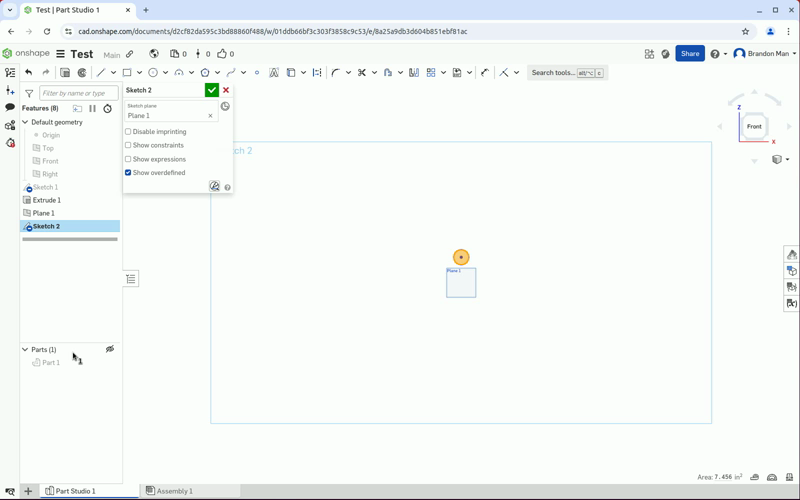
key(shift+y)
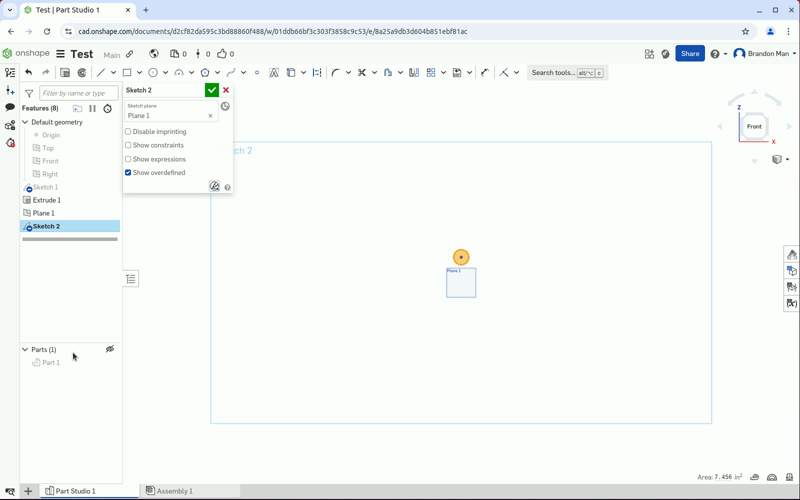
key(shift+e)
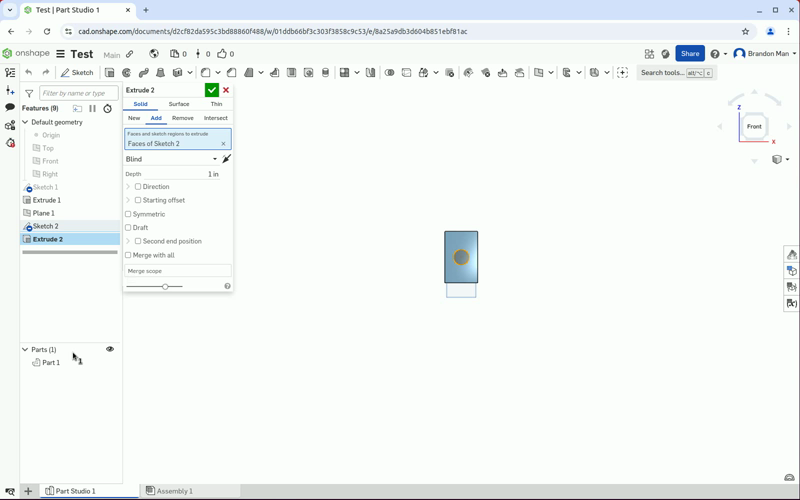
mouse_move(143, 106)
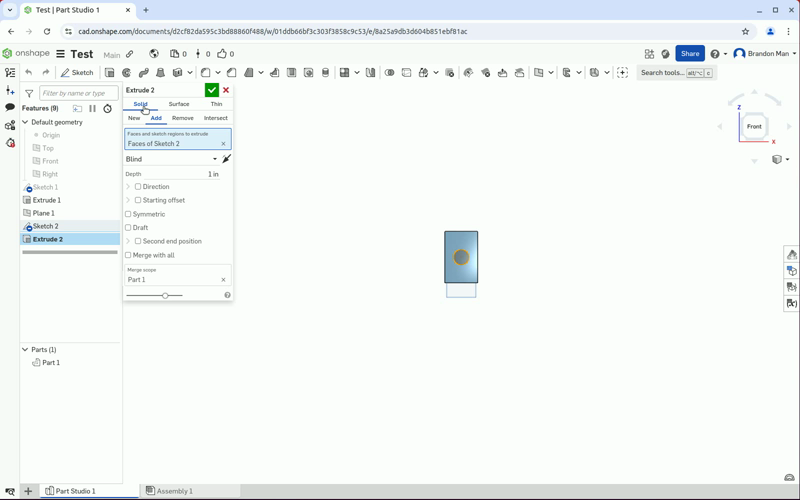
click(143, 106)
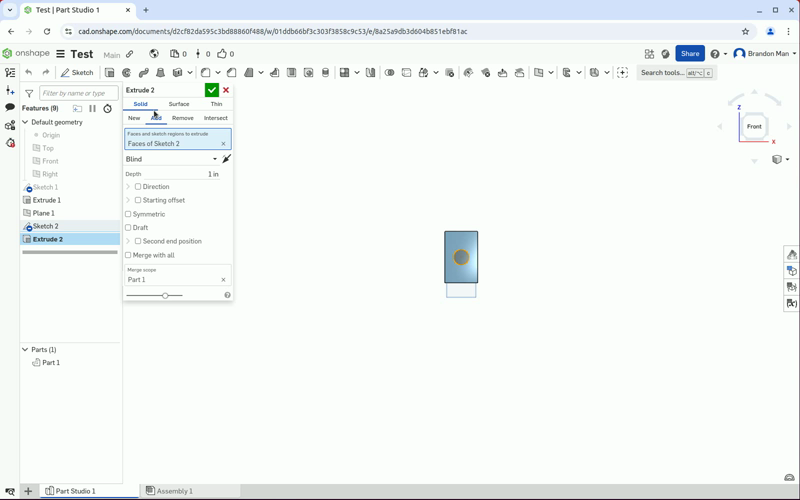
mouse_move(186, 120)
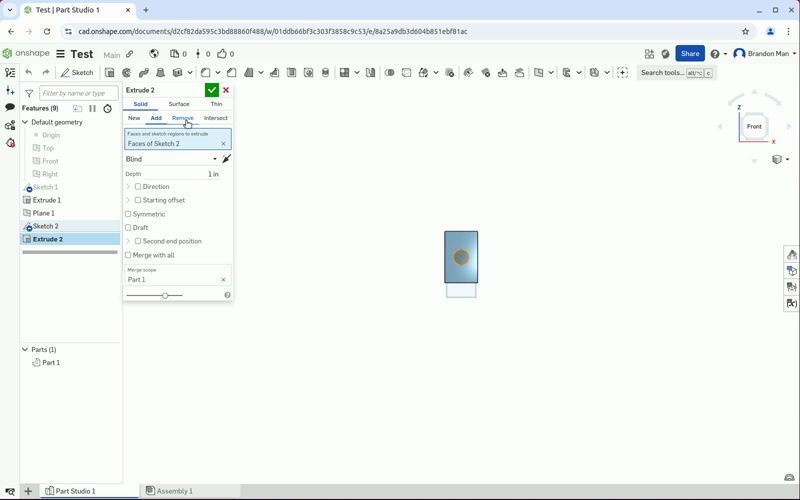
click(186, 120)
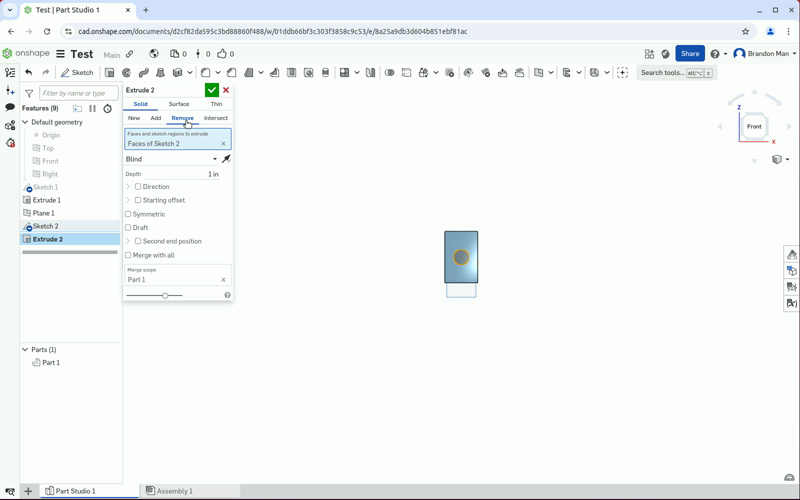
key(tab, 4)
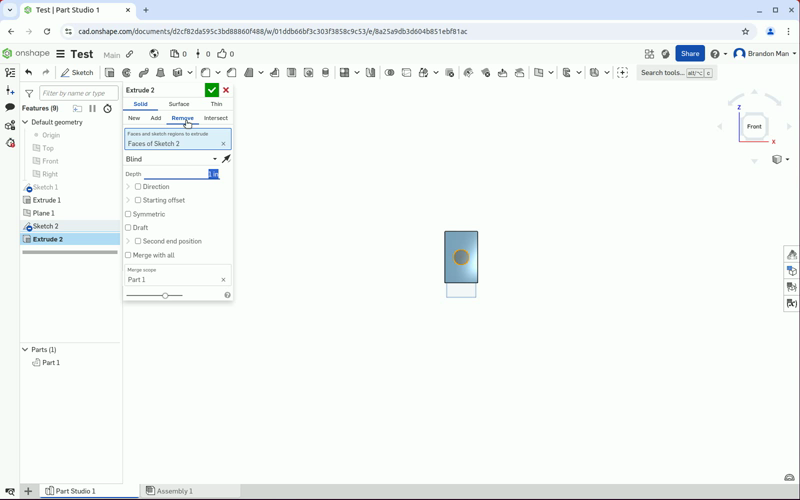
text(7.703)
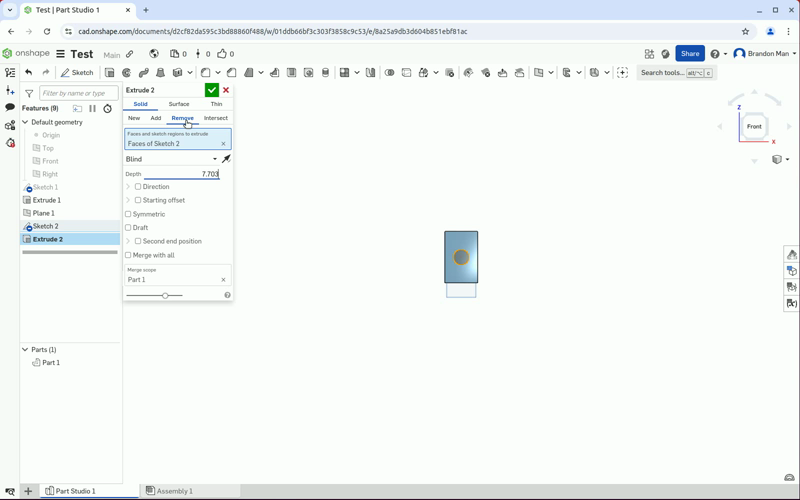
key(tab, 6)
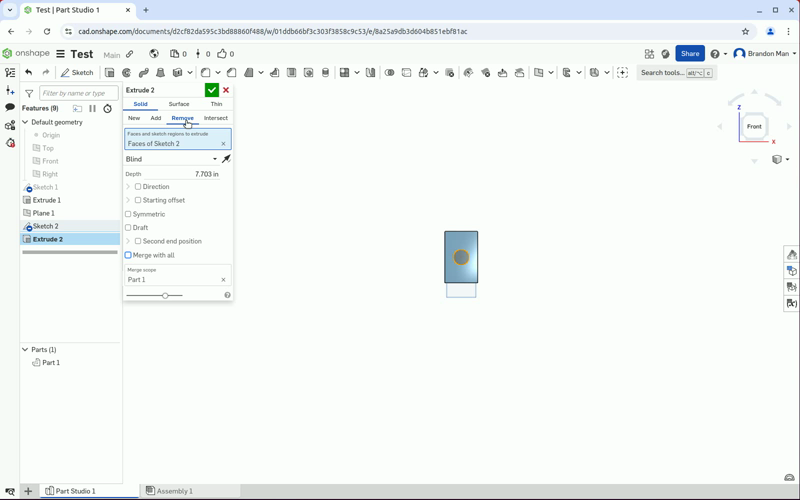
key(space)
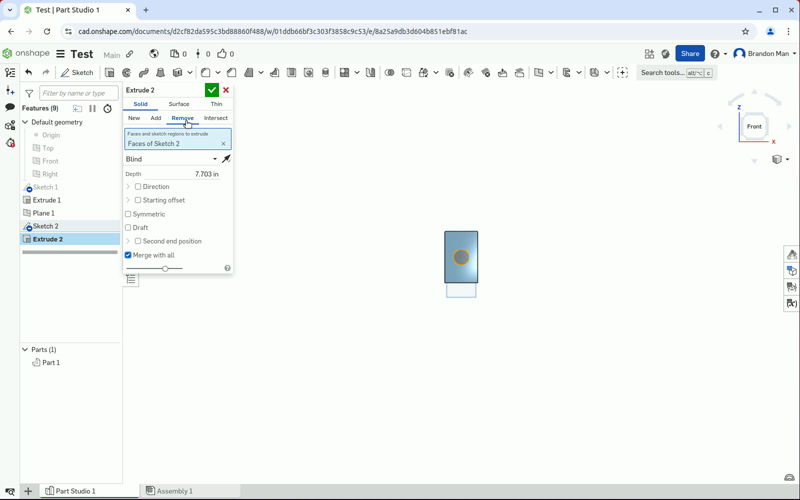
key(enter)
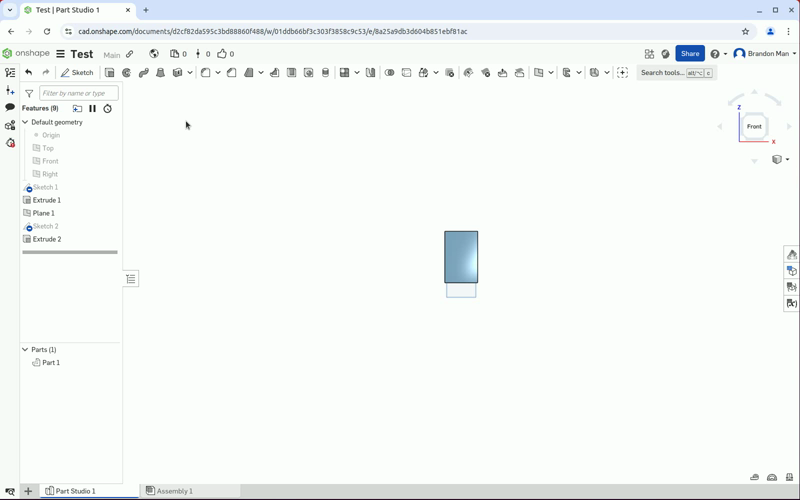
key(shift+h)
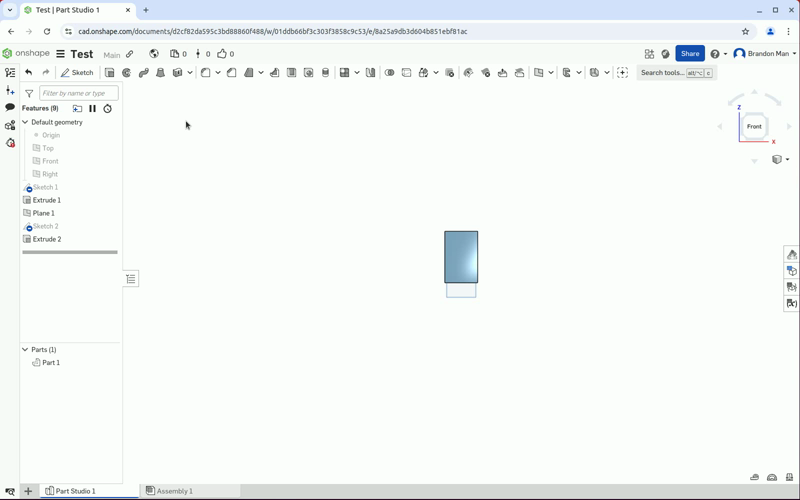
key(shift+h)
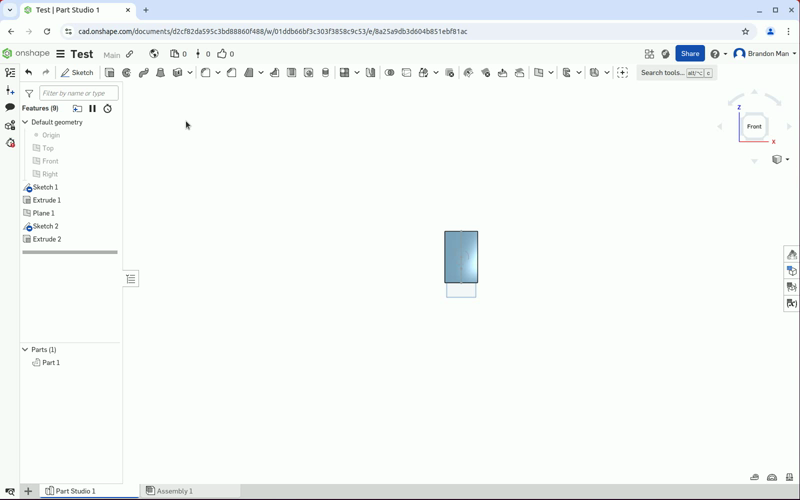
key(shift+7)
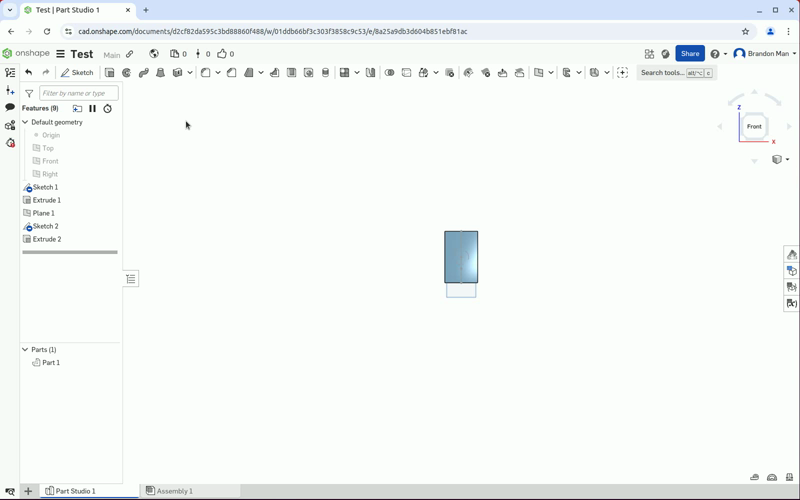
key(left, 2)
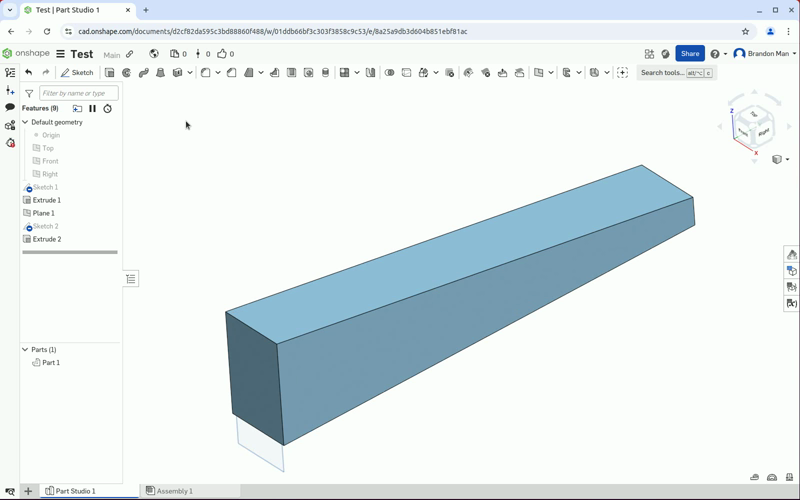
key(down, 2)
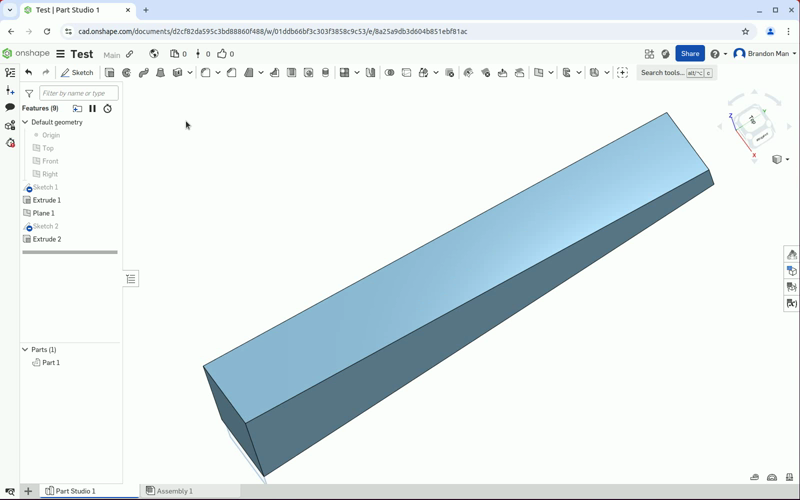
key(up, 2)
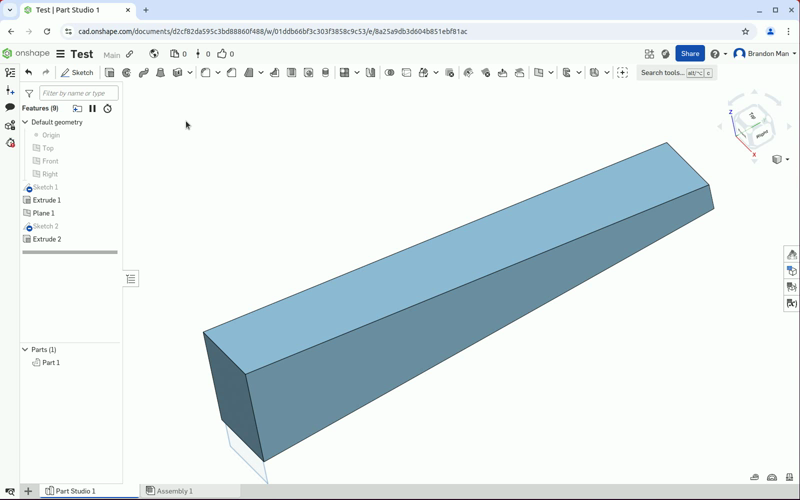
key(right, 2)
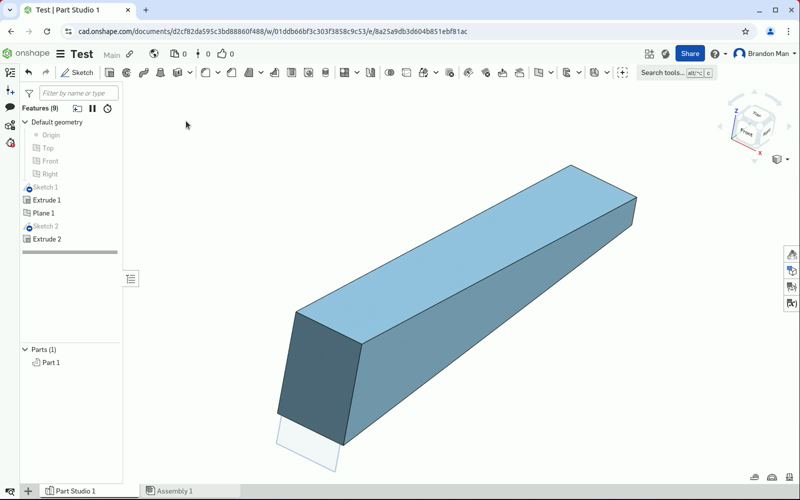
mouse_move(73, 189)
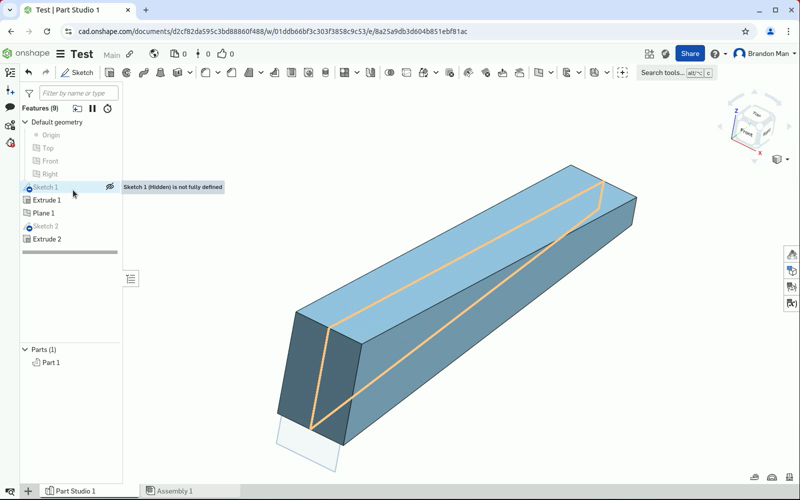
click(73, 189)